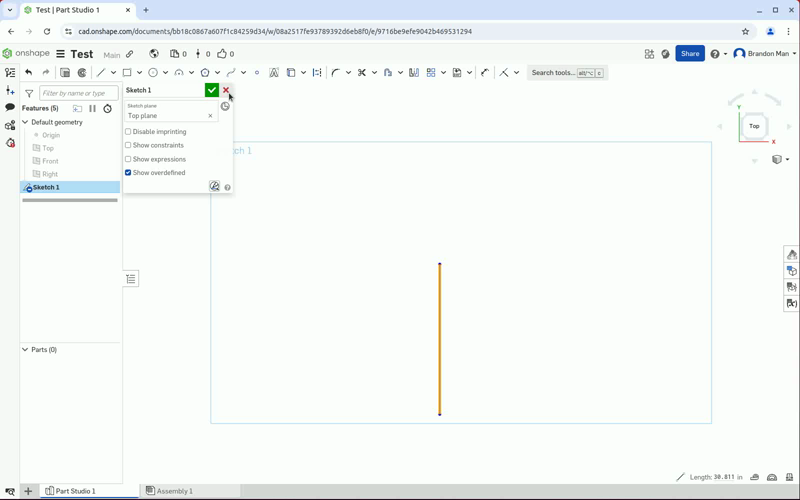
key(shift+h)
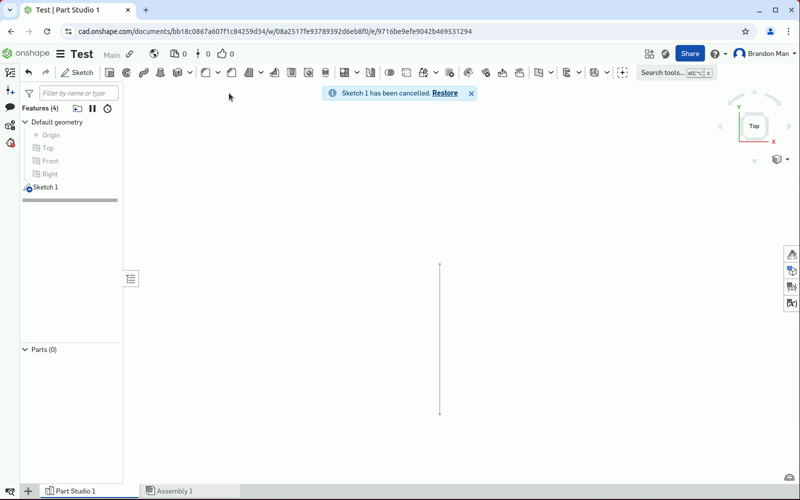
mouse_move(73, 352)
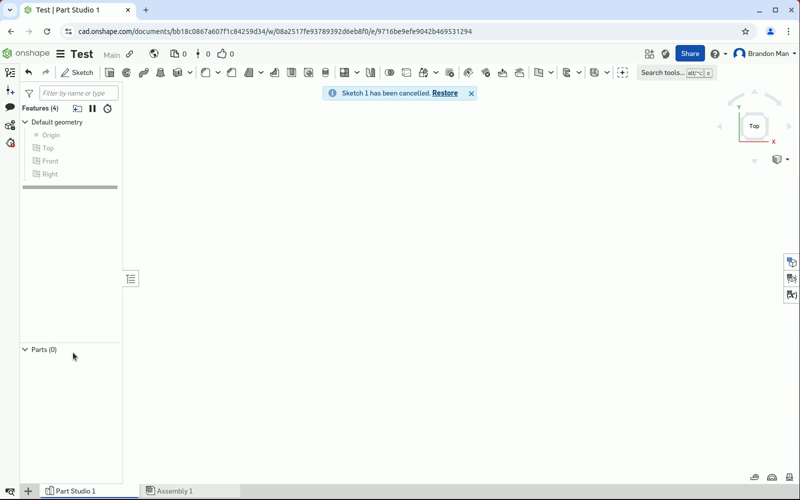
key(y)
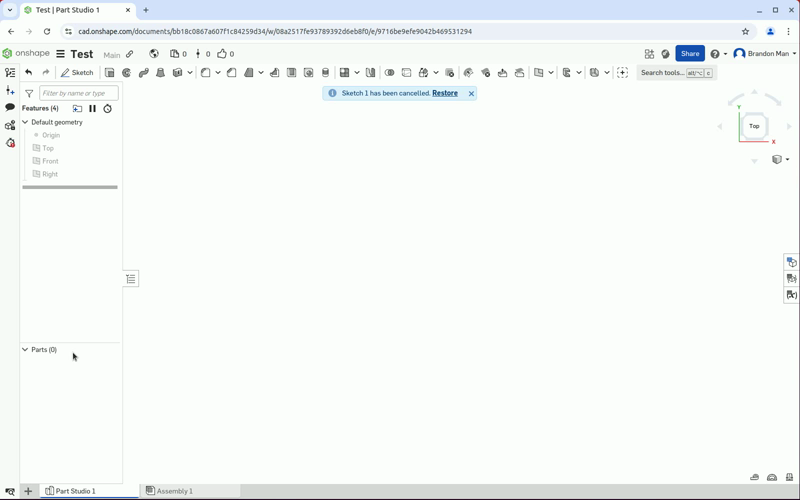
key(shift+p)
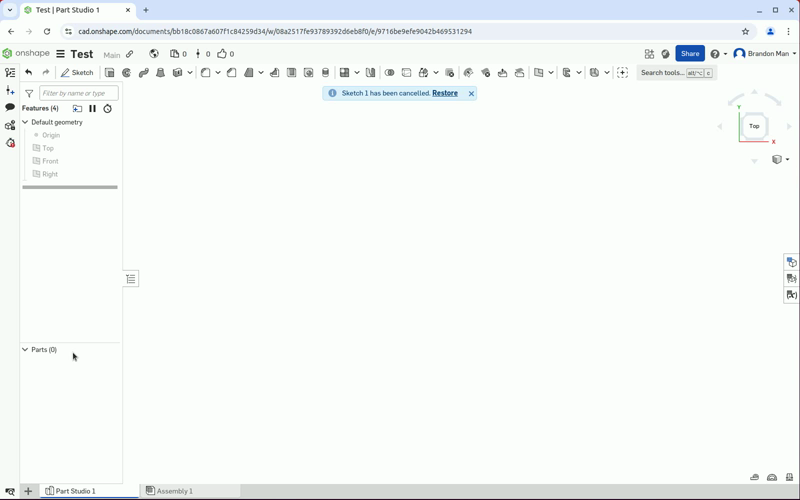
key(space)
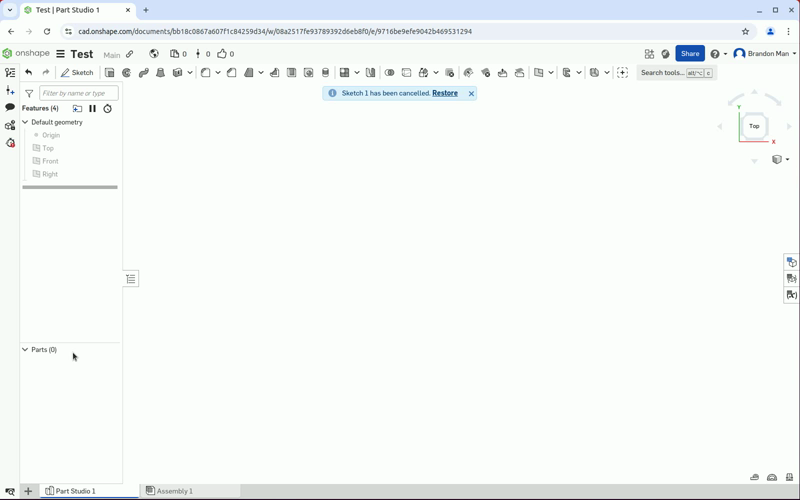
key_down(shift)
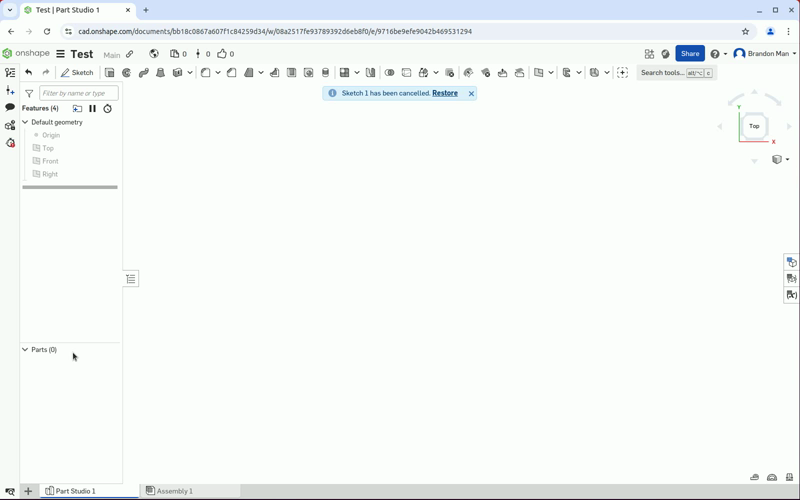
key(up)
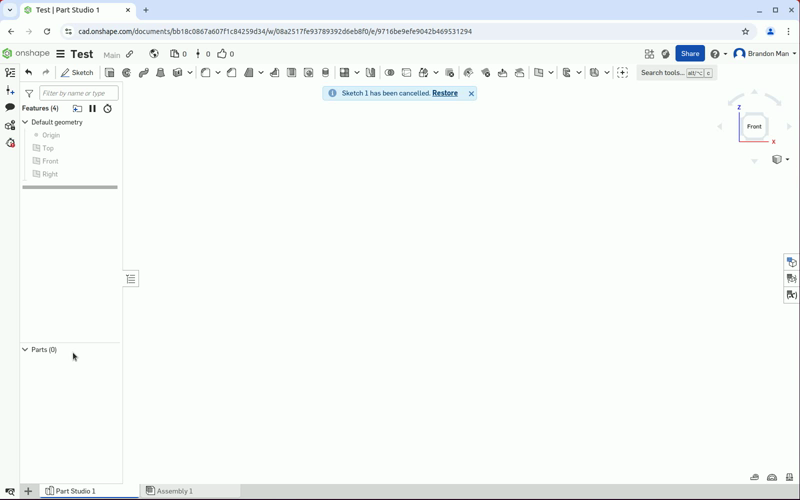
key_up(shift)
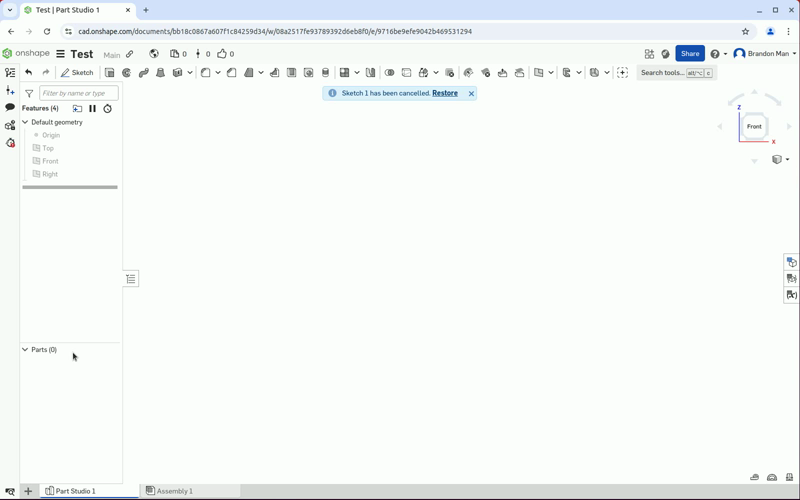
mouse_move(73, 352)
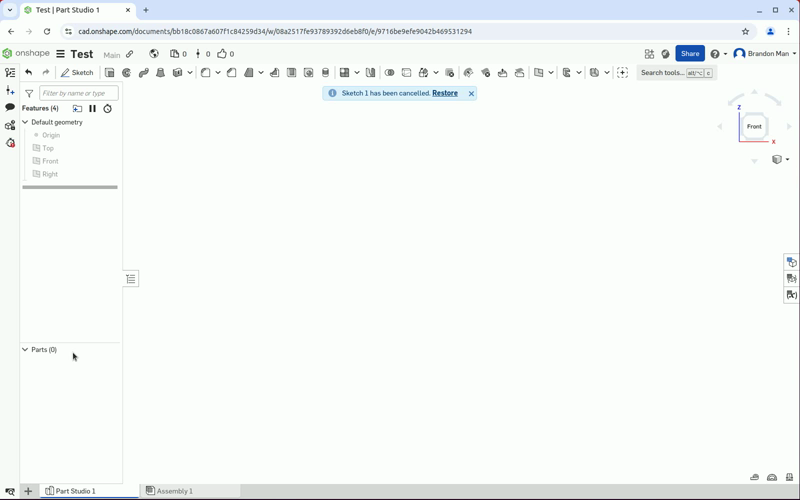
key(shift+y)
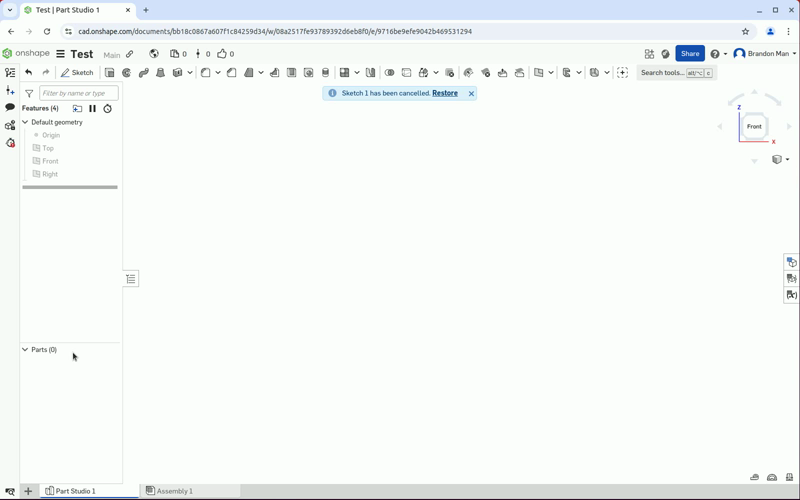
key(shift+s)
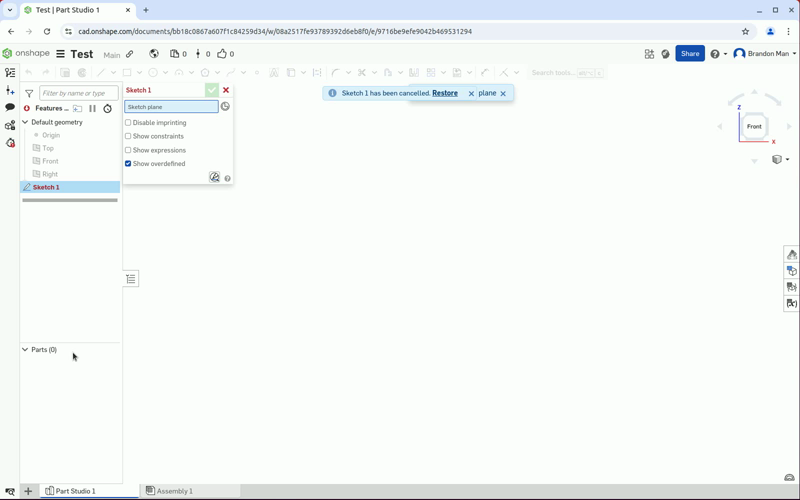
mouse_move(73, 163)
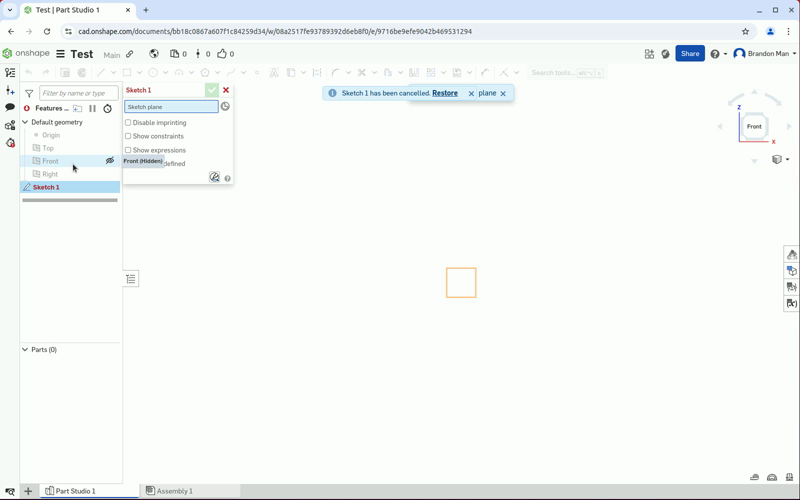
click(73, 163)
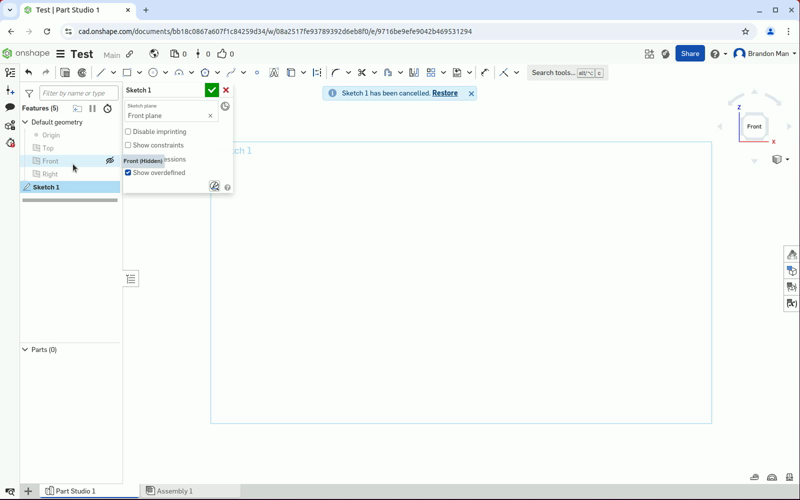
mouse_move(73, 352)
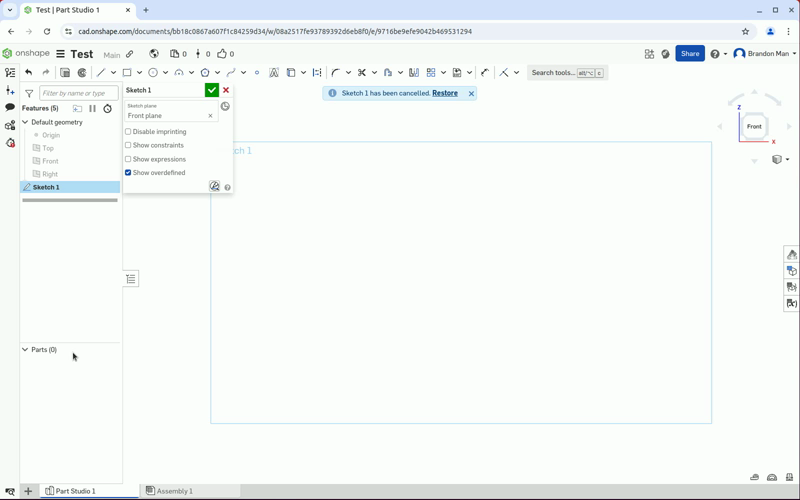
key(y)
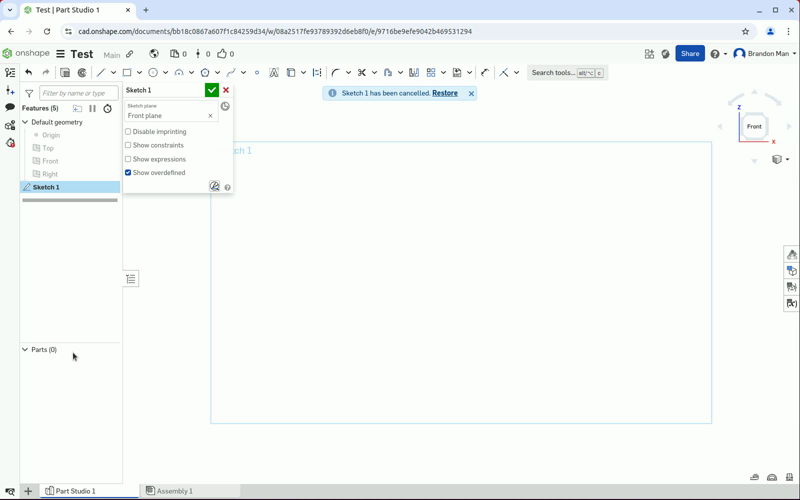
key(l)
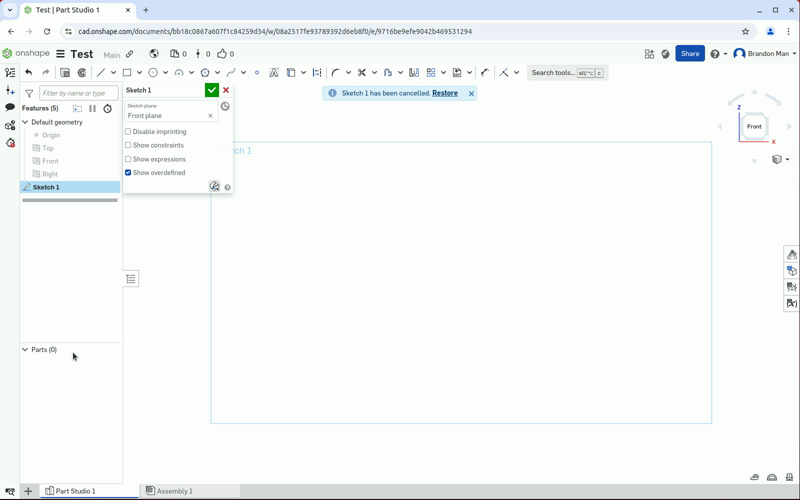
key_down(shift)
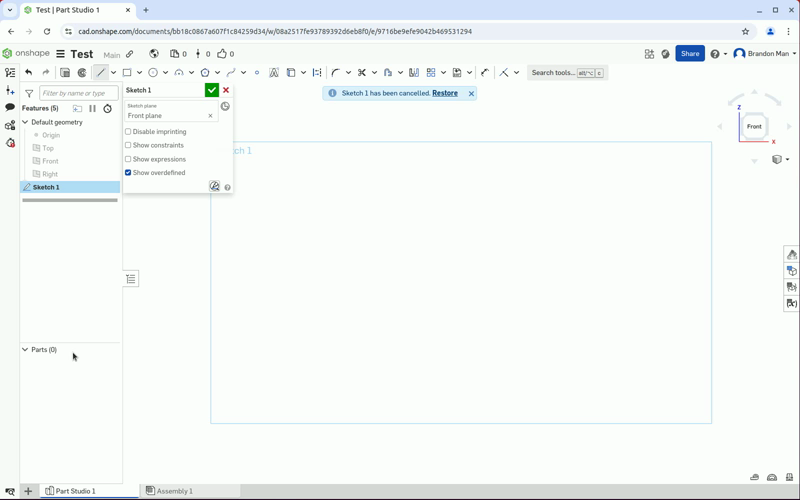
mouse_move(416, 182)
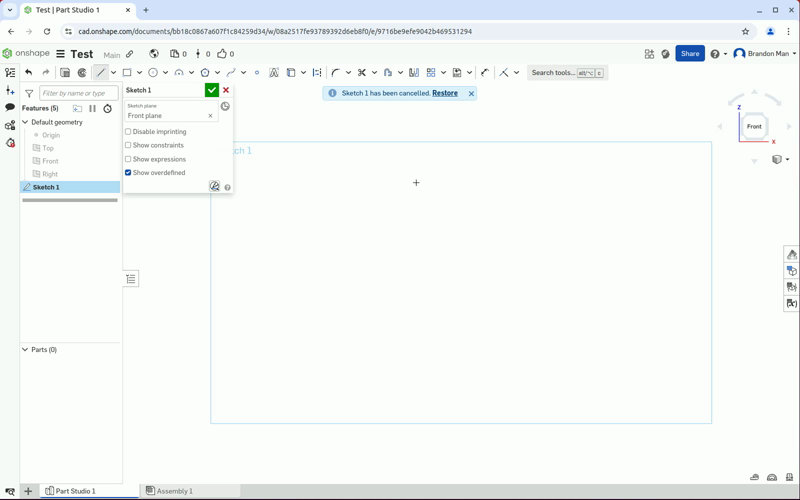
click(416, 182)
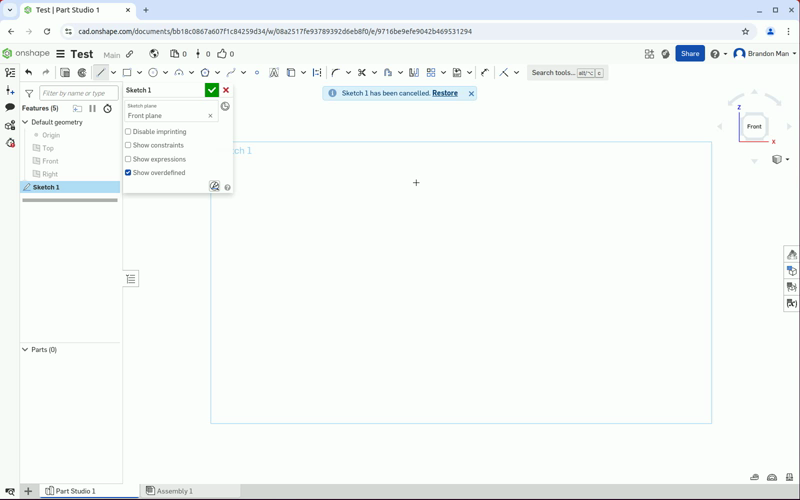
key_up(shift)
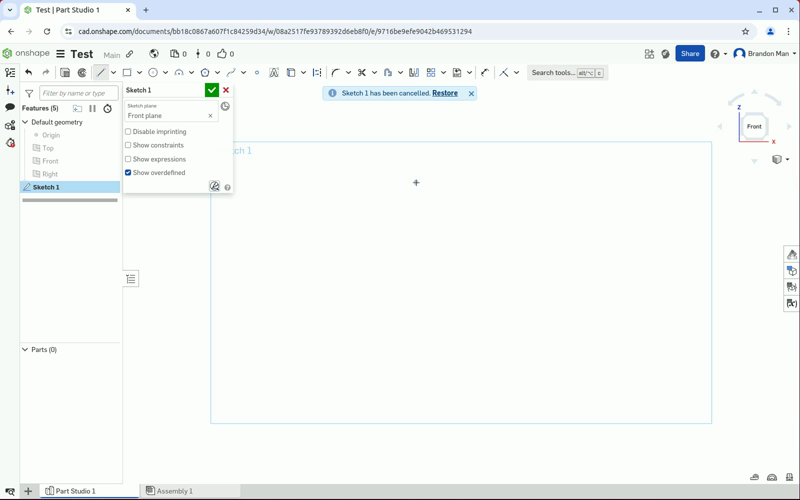
key_down(shift)
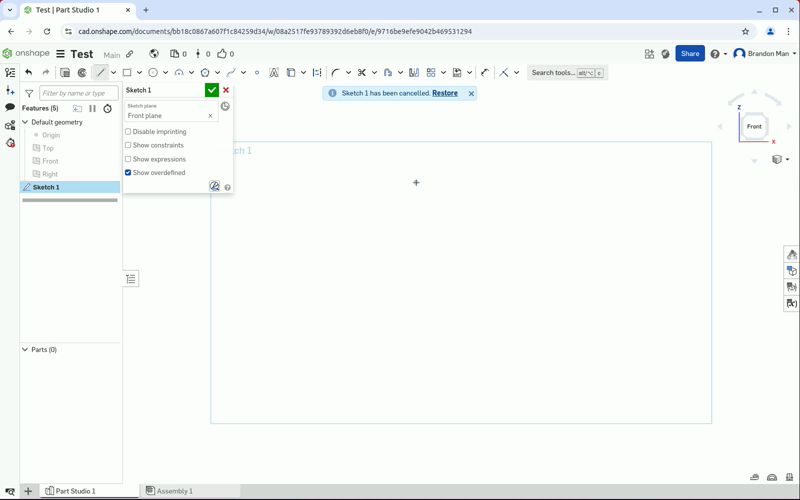
mouse_move(446, 182)
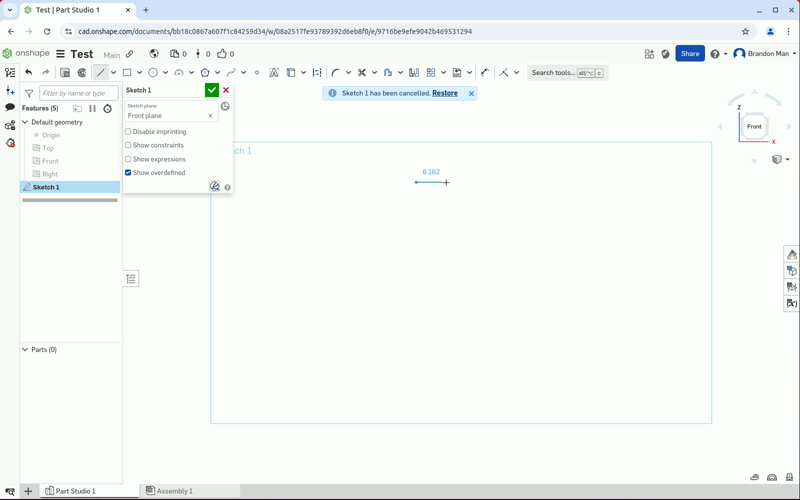
mouse_move(448, 182)
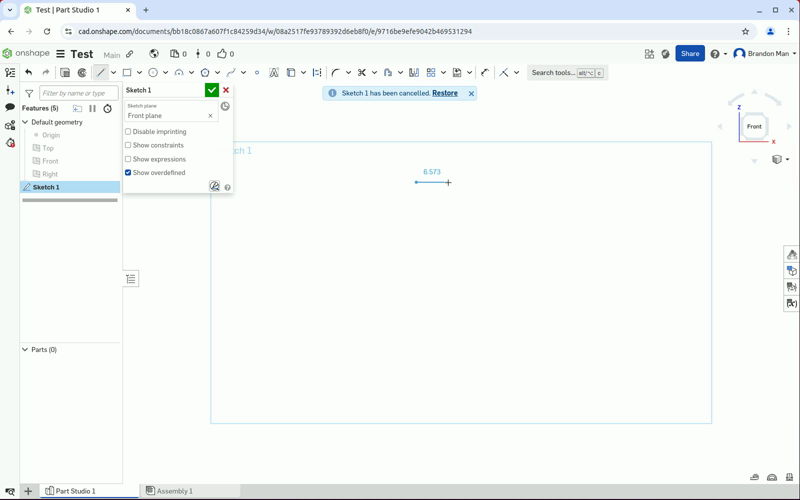
click(448, 182)
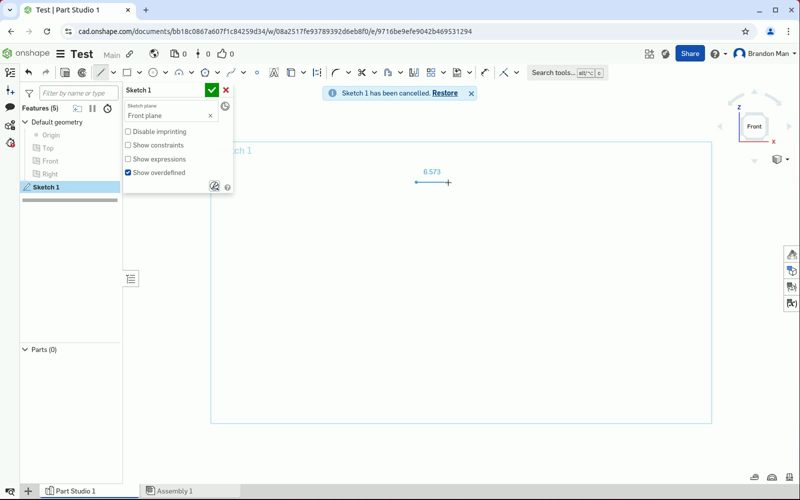
key_up(shift)
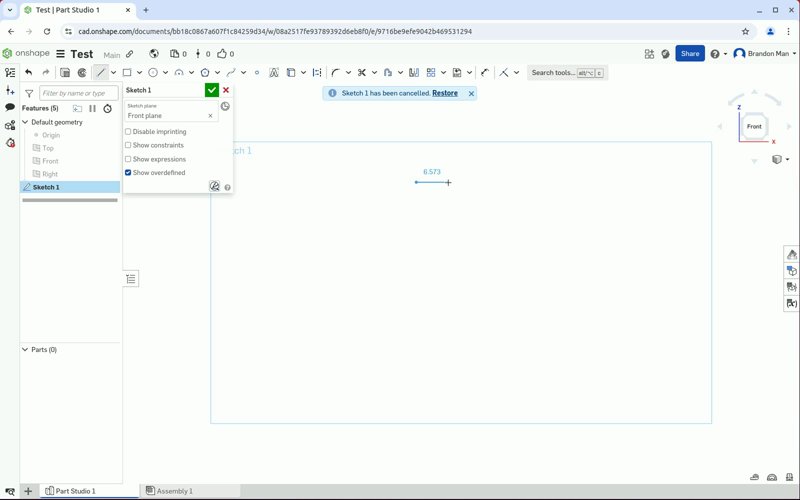
key_down(shift)
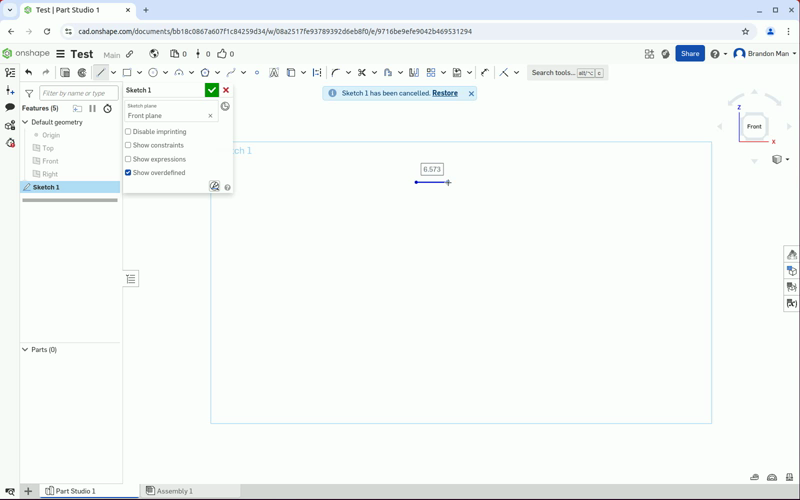
mouse_move(448, 282)
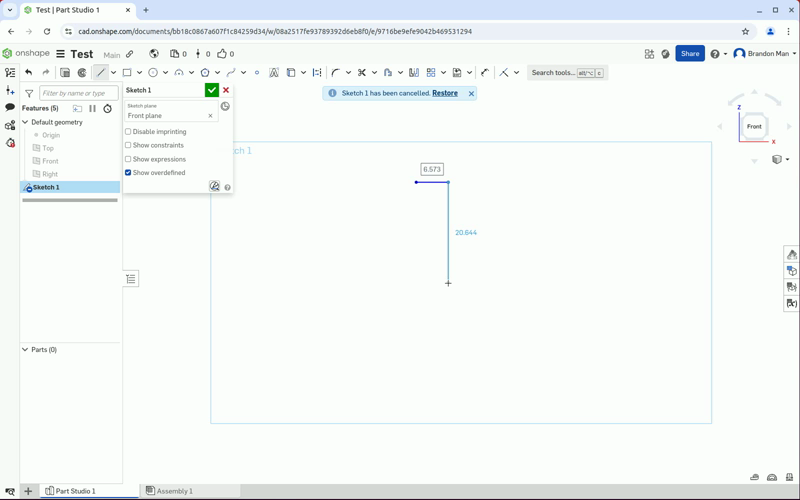
click(448, 282)
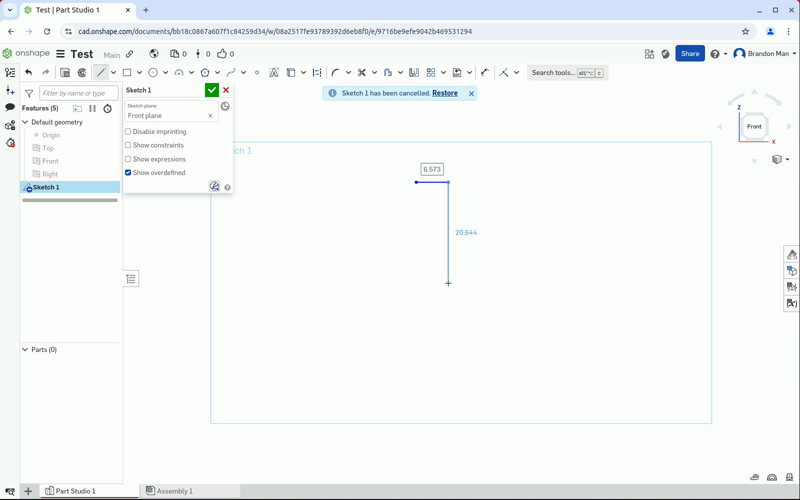
key_up(shift)
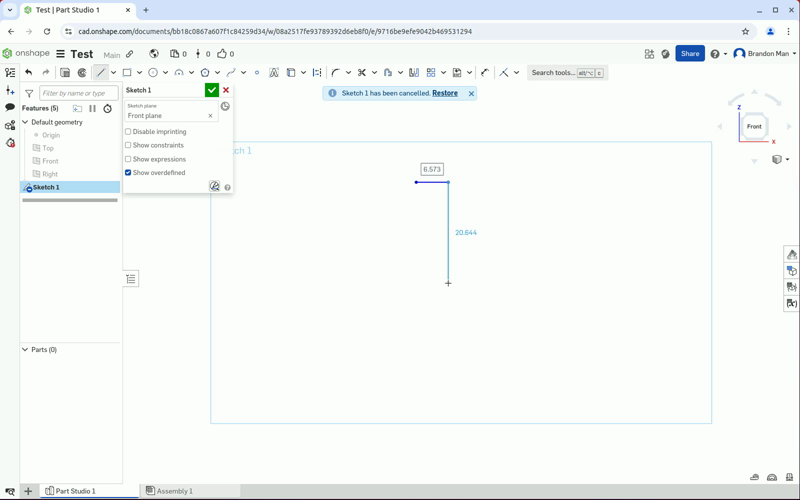
key_down(shift)
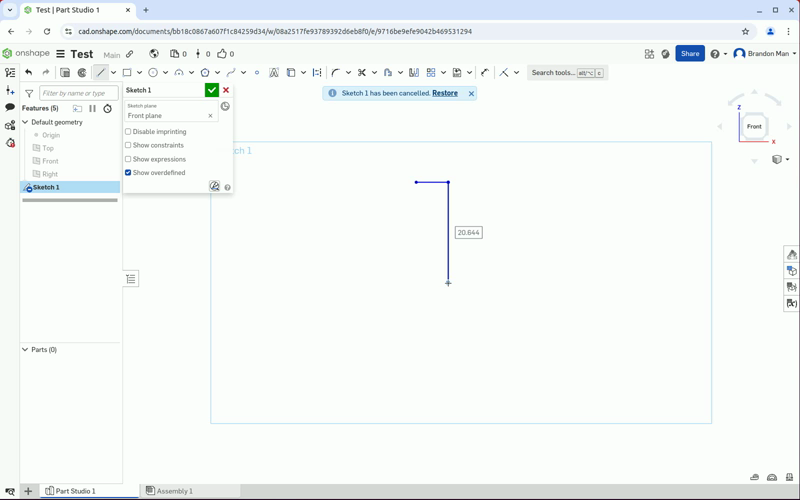
mouse_move(478, 282)
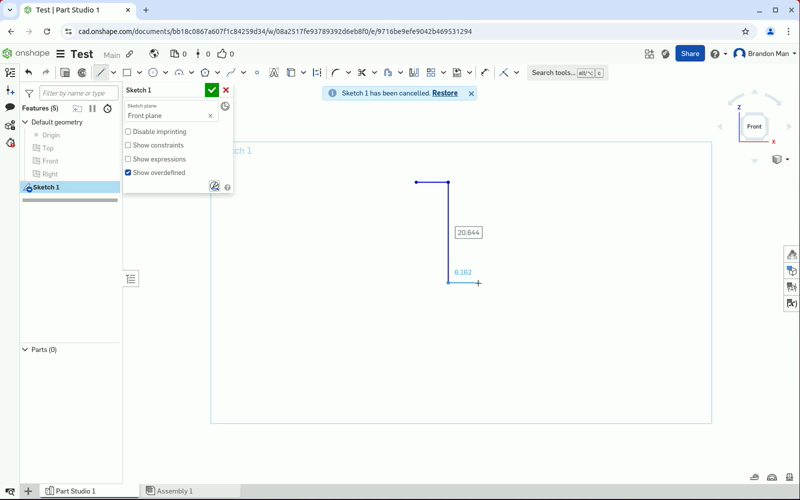
mouse_move(460, 282)
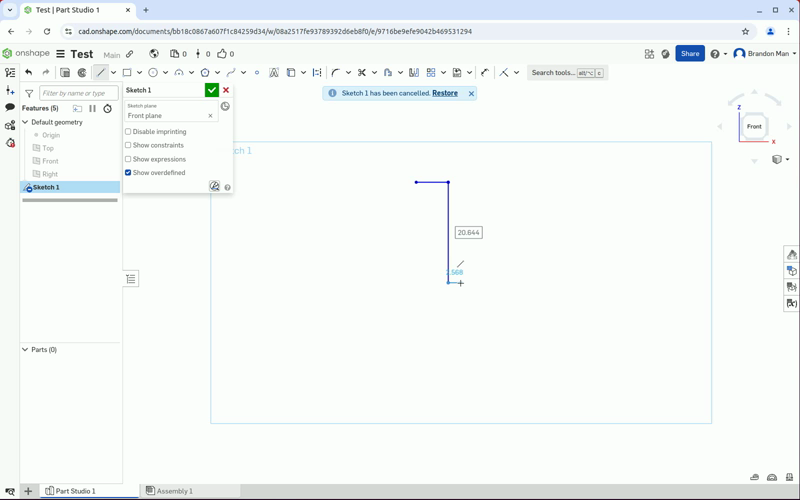
click(460, 282)
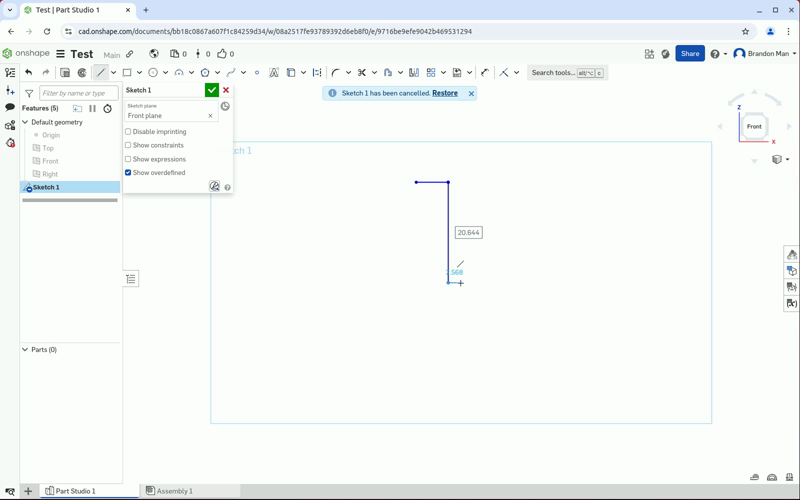
key_up(shift)
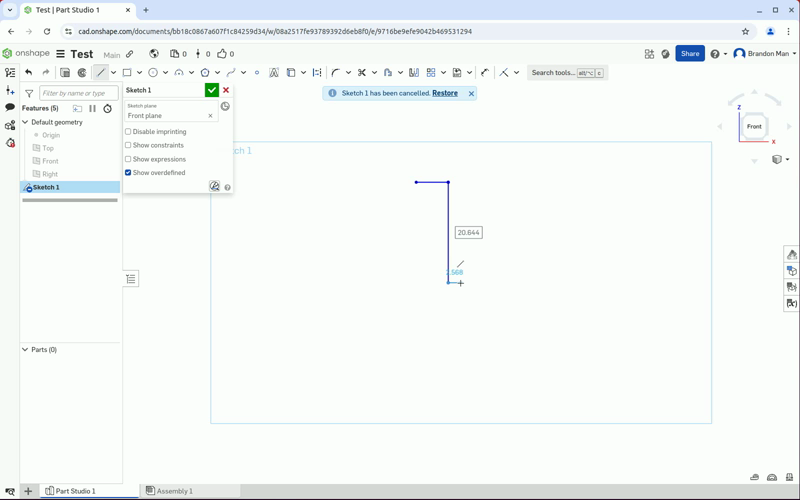
key_down(shift)
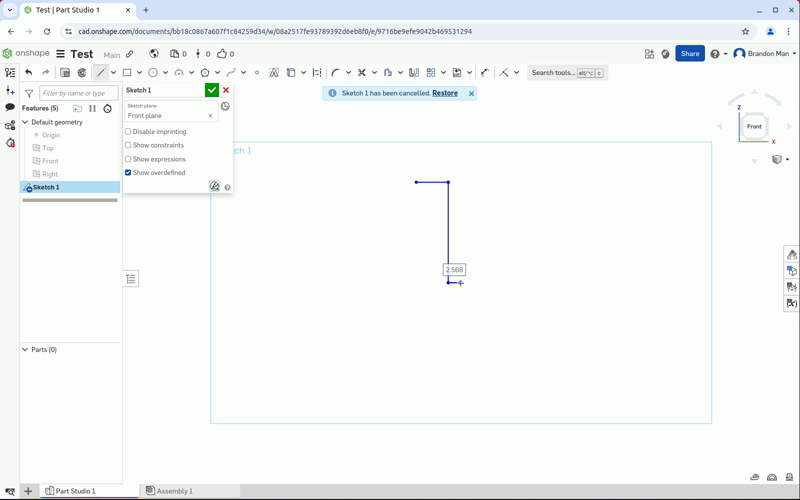
mouse_move(490, 282)
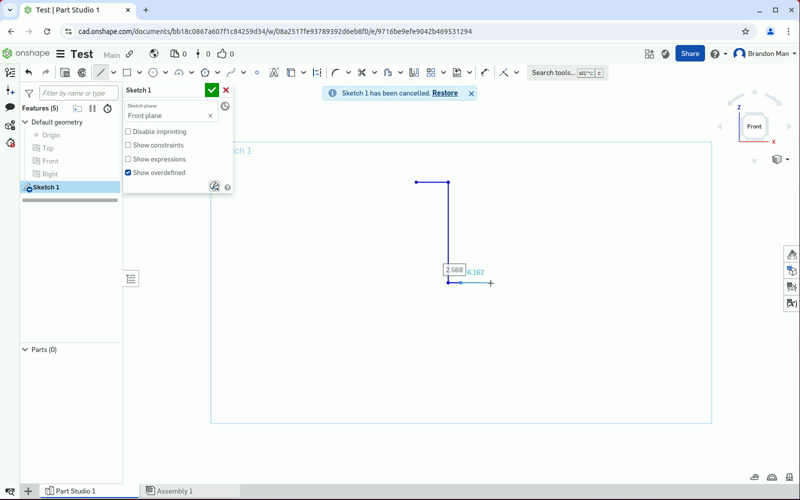
mouse_move(508, 282)
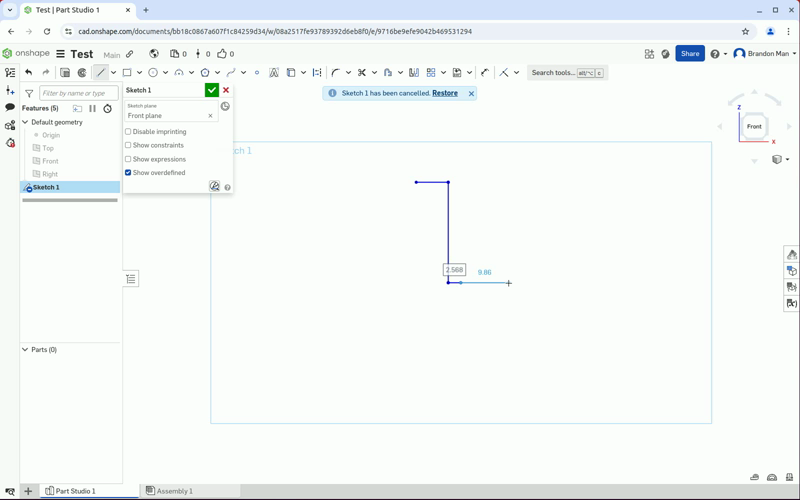
click(508, 282)
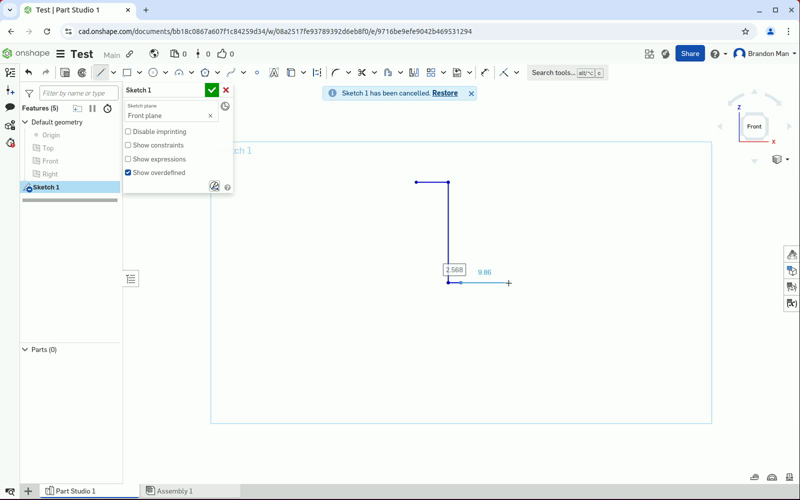
key_up(shift)
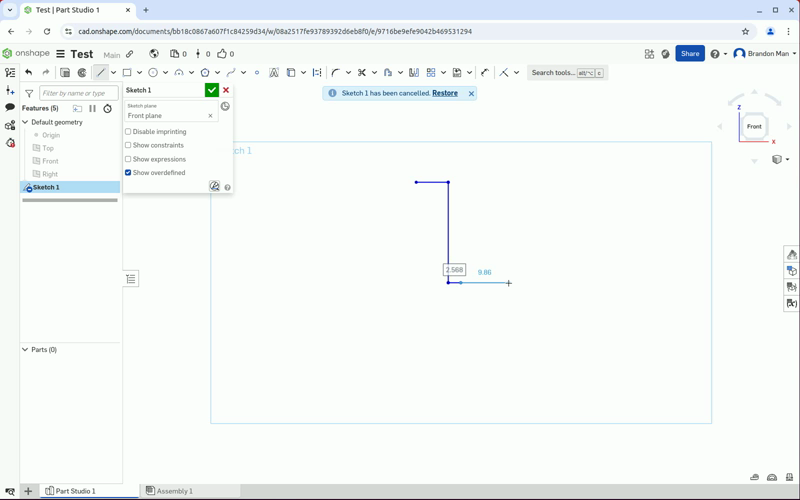
key_down(shift)
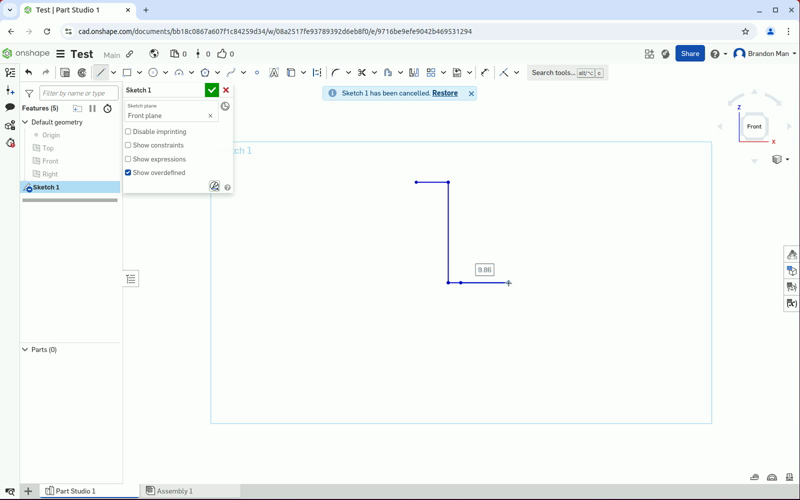
mouse_move(538, 282)
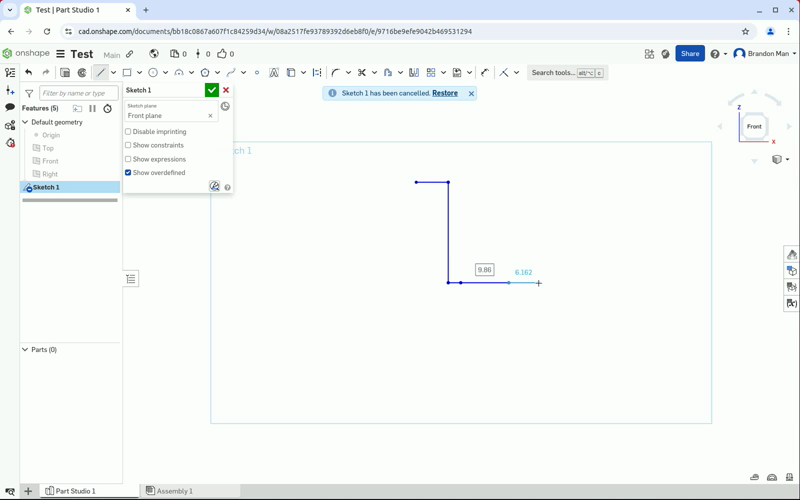
mouse_move(508, 242)
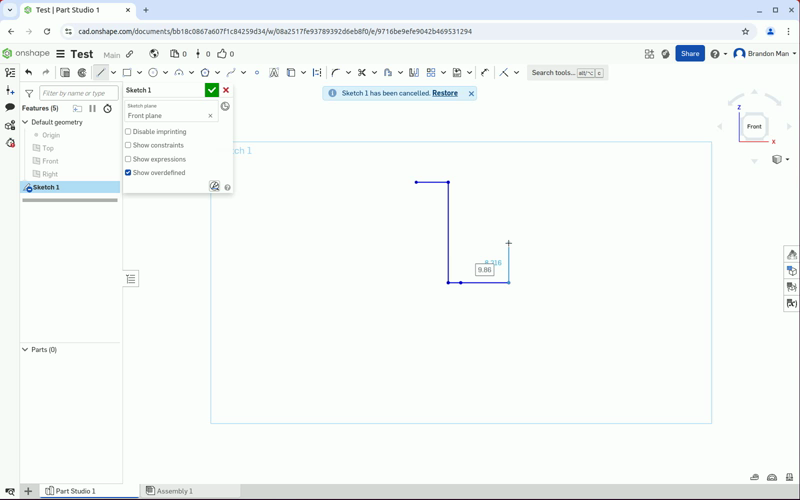
click(508, 242)
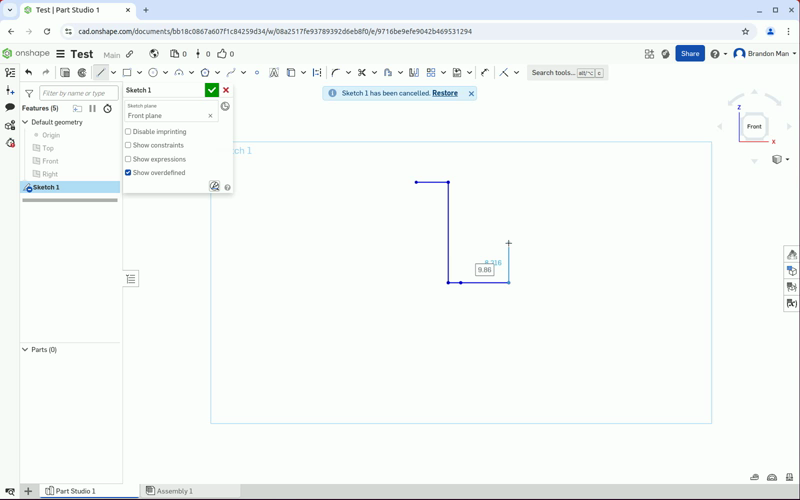
key_up(shift)
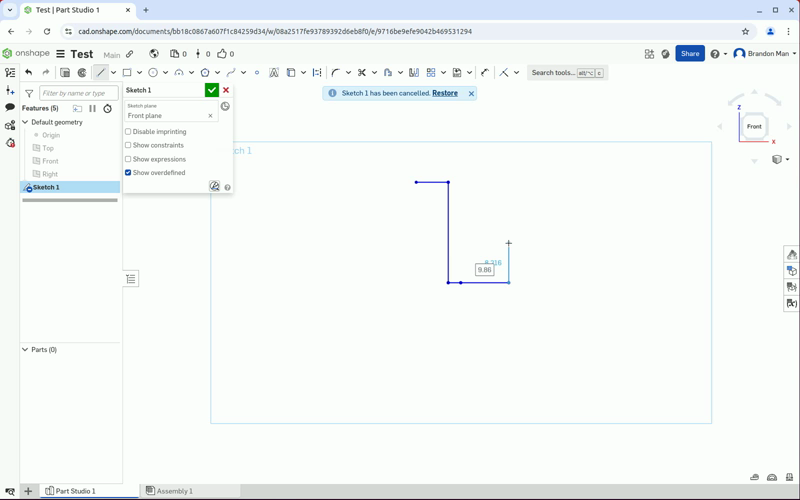
key_down(shift)
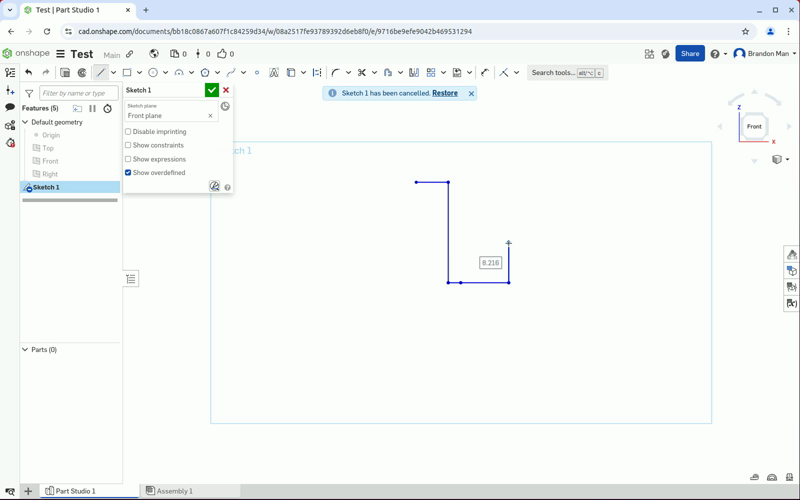
mouse_move(538, 242)
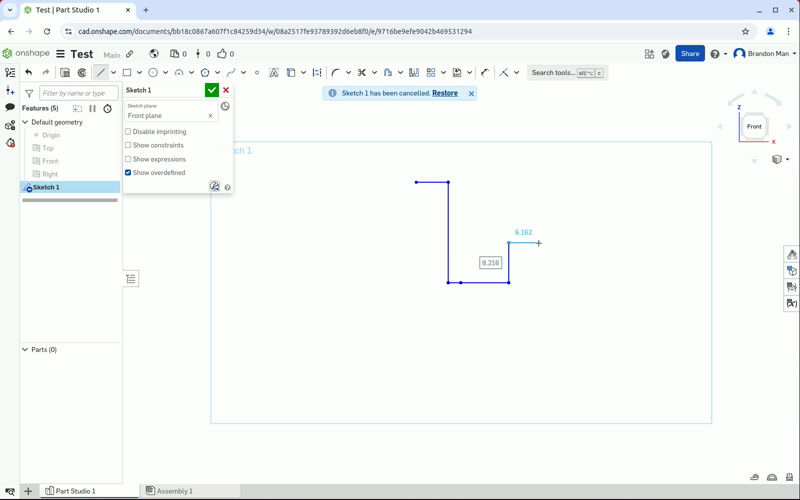
mouse_move(460, 242)
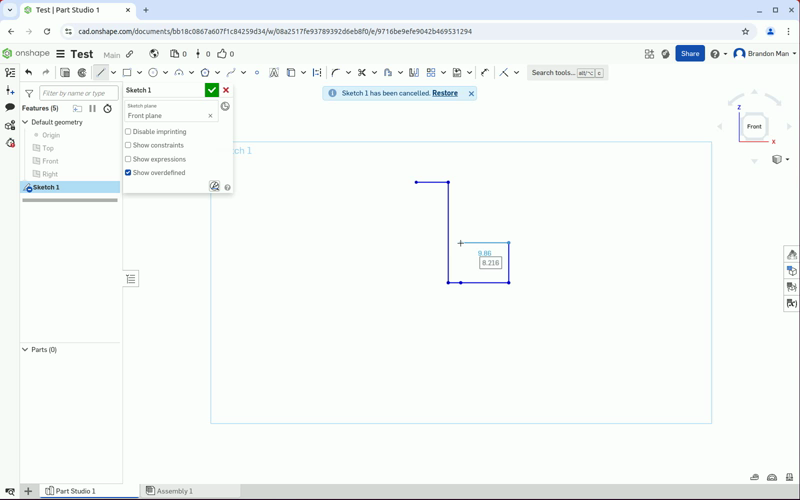
click(460, 242)
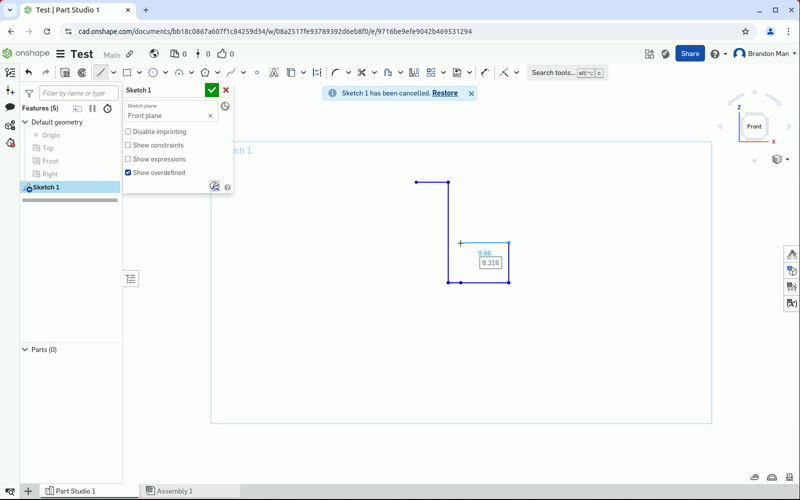
key_up(shift)
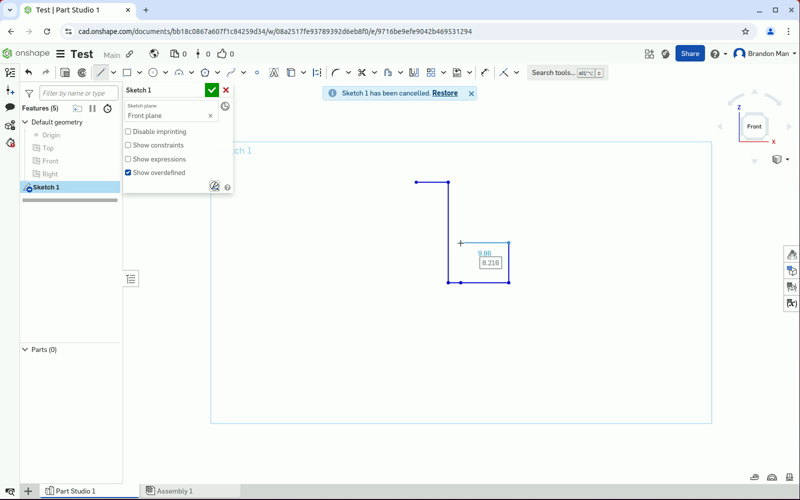
key_down(shift)
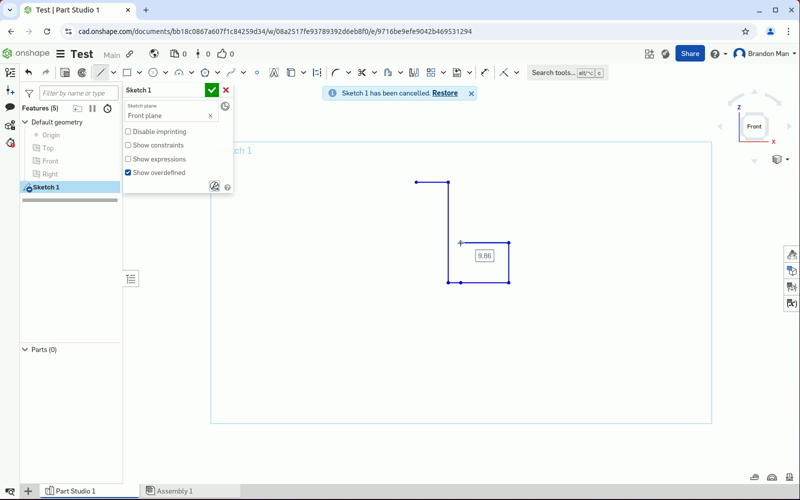
mouse_move(460, 170)
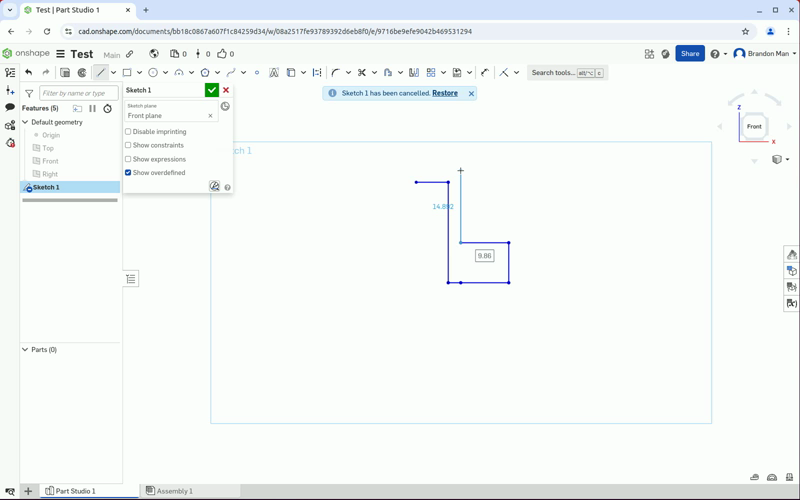
click(460, 170)
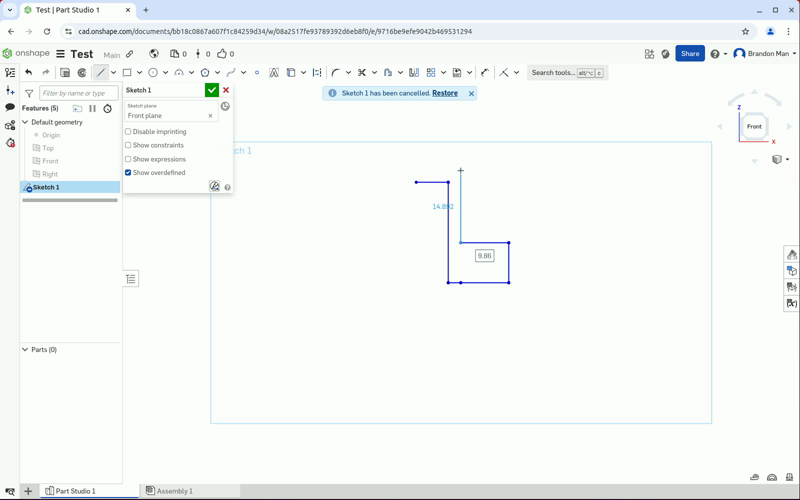
key_up(shift)
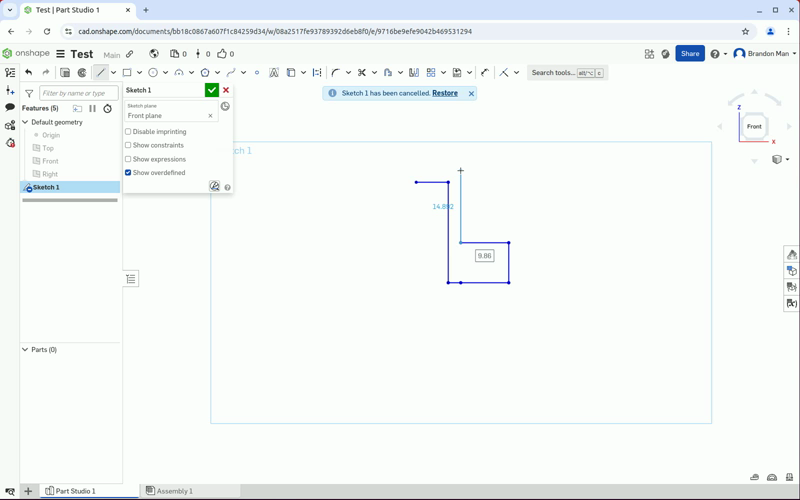
key_down(shift)
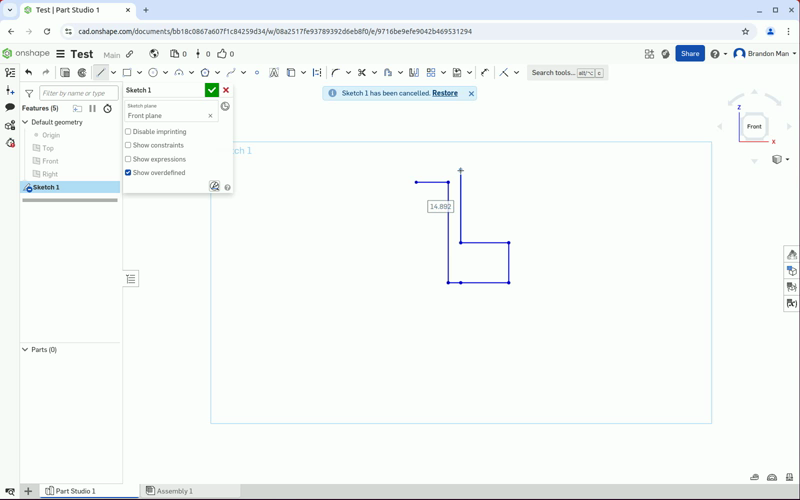
mouse_move(490, 170)
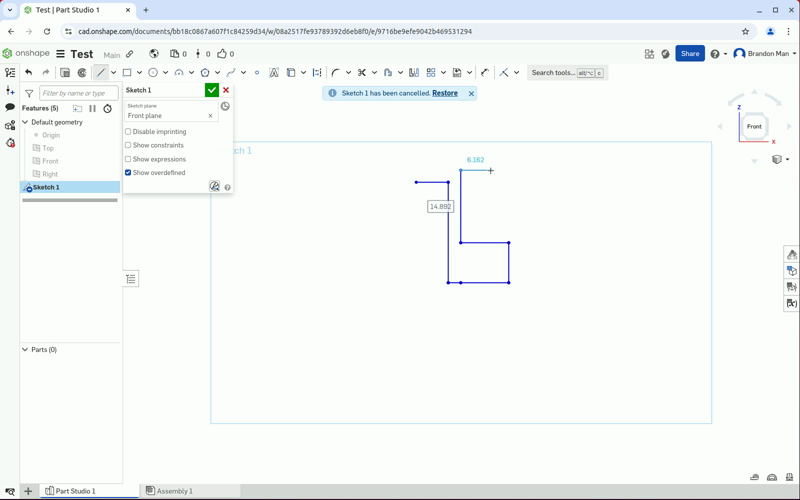
mouse_move(448, 170)
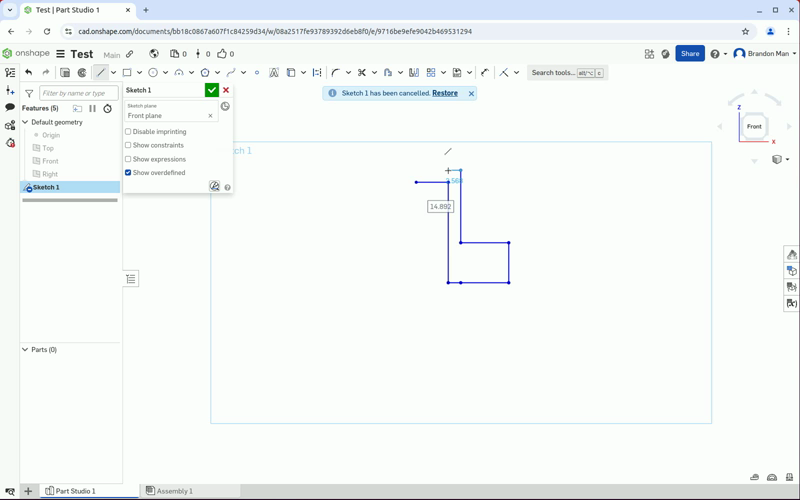
click(448, 170)
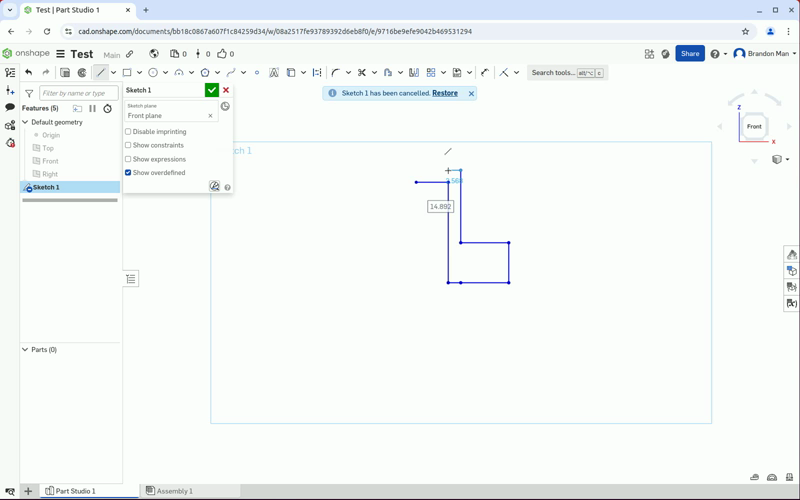
key_up(shift)
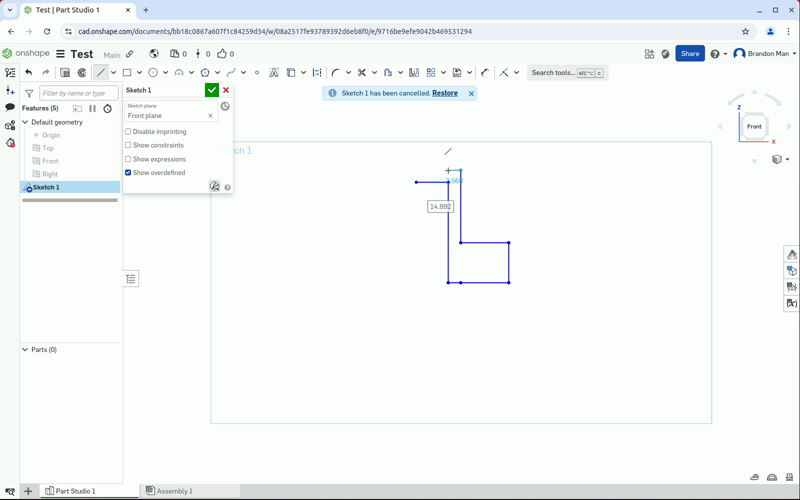
key_down(shift)
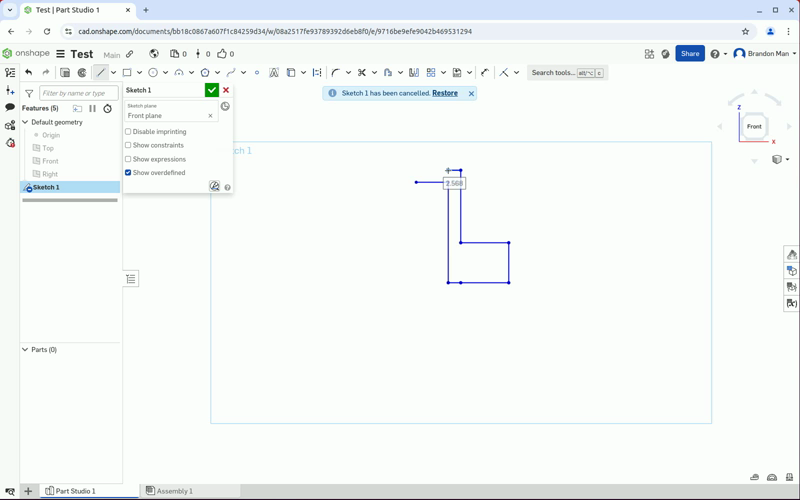
mouse_move(478, 170)
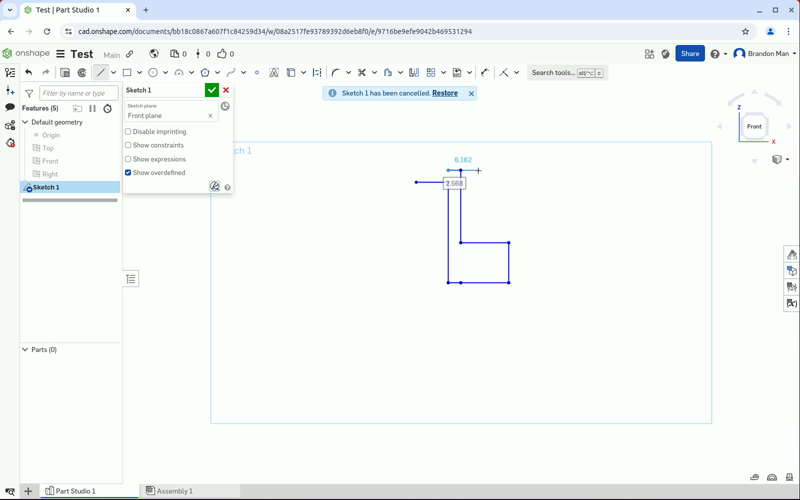
mouse_move(416, 170)
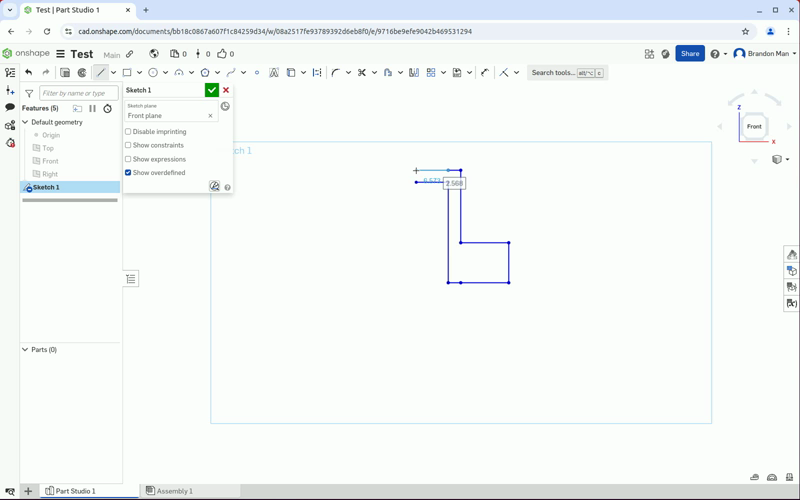
click(416, 170)
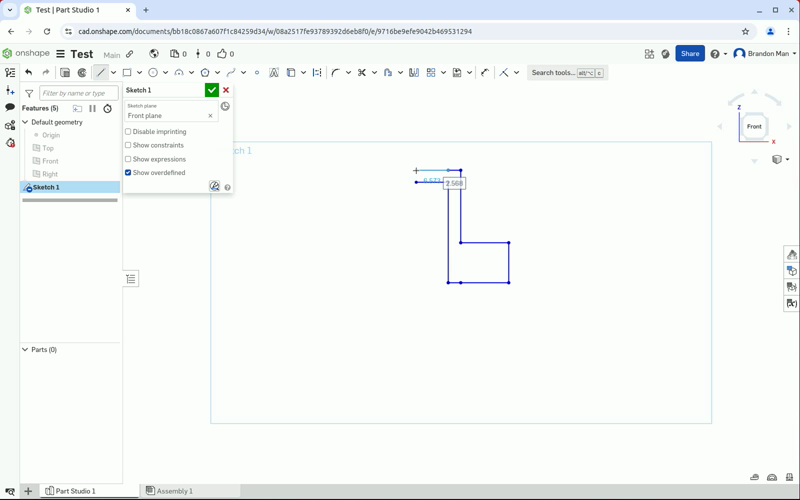
key_up(shift)
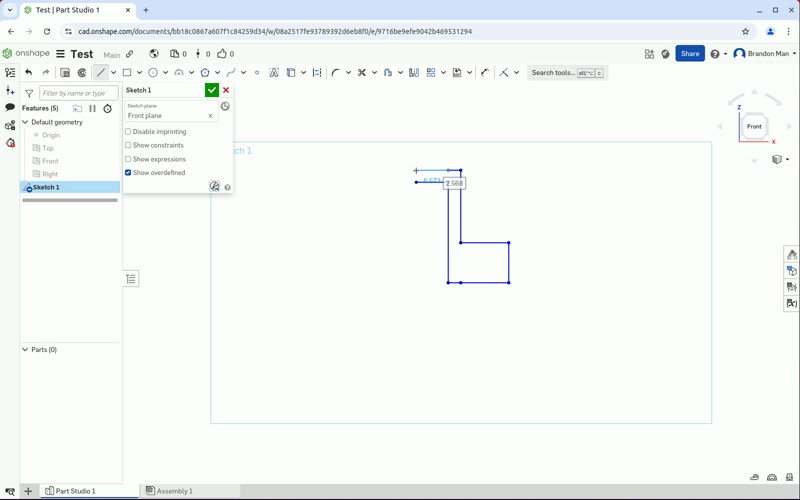
mouse_move(446, 170)
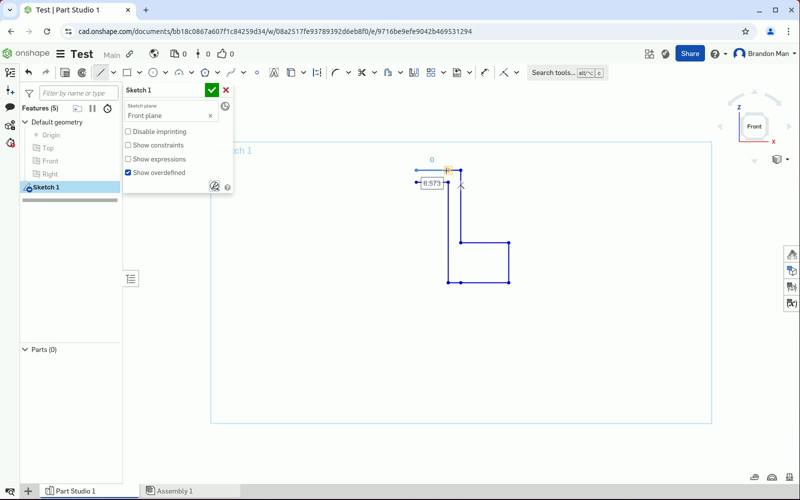
key_down(shift)
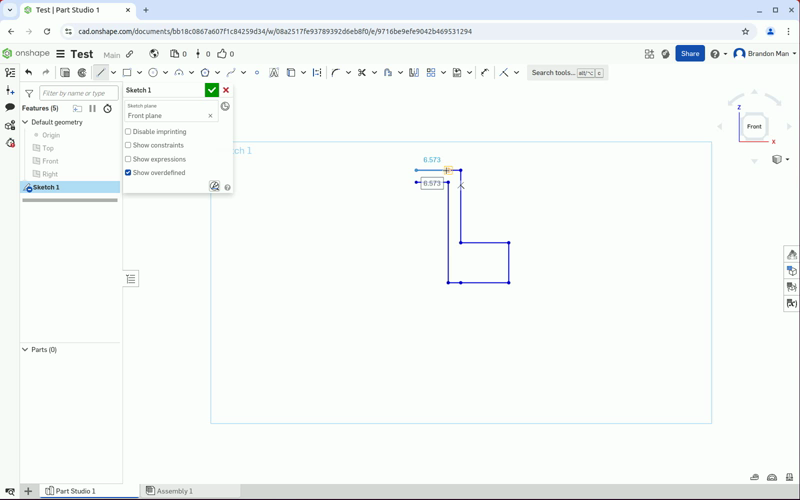
mouse_move(416, 182)
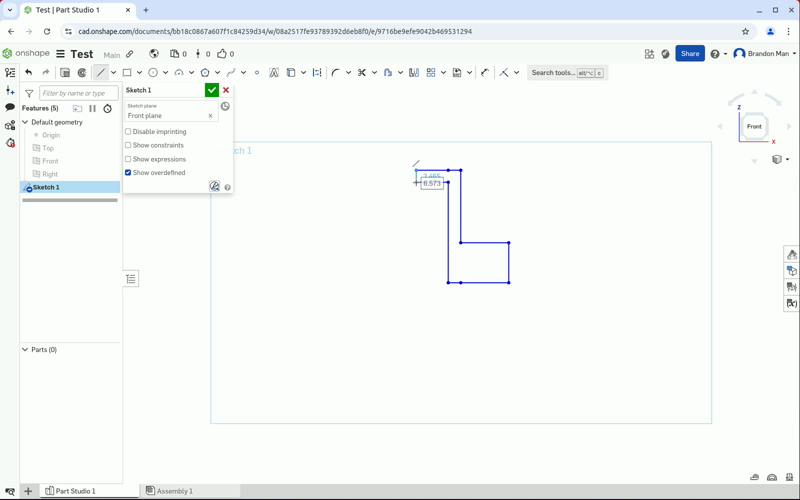
key_up(shift)
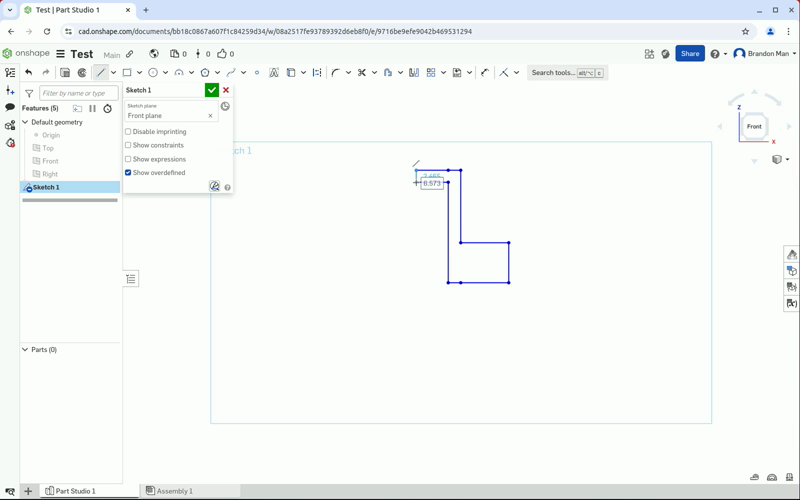
click(416, 182)
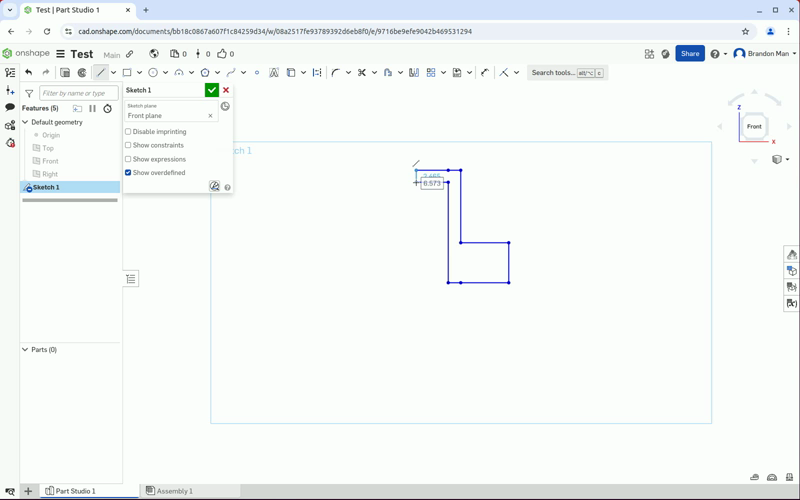
key(esc)
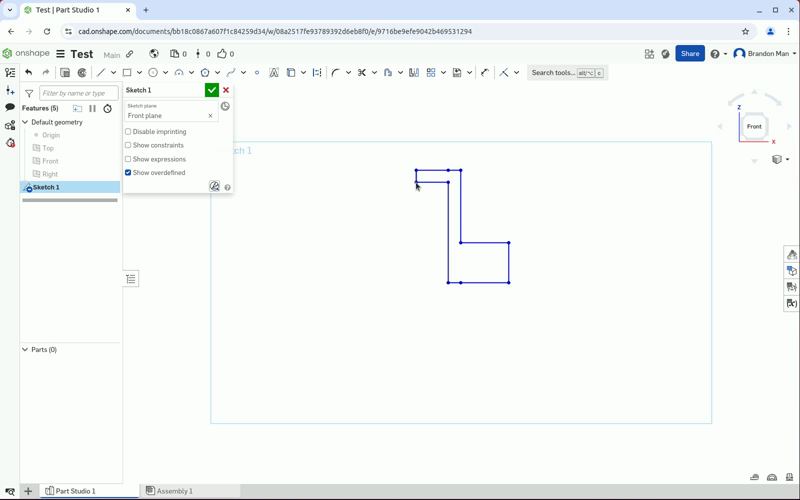
mouse_move(454, 225)
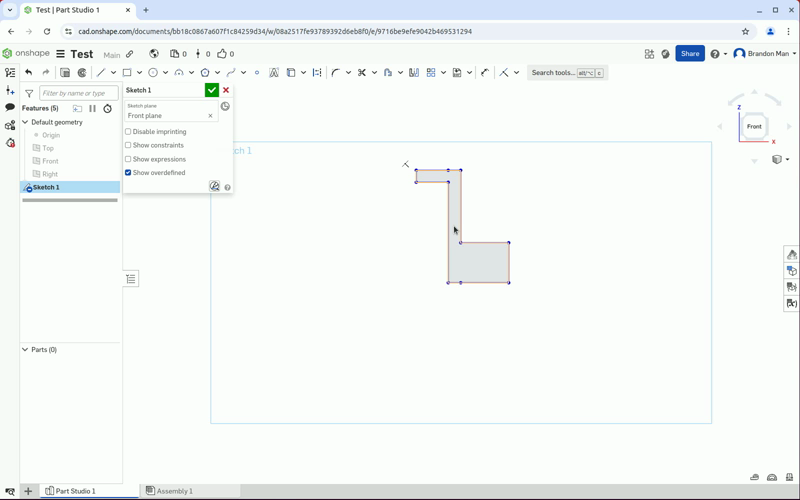
click(454, 225)
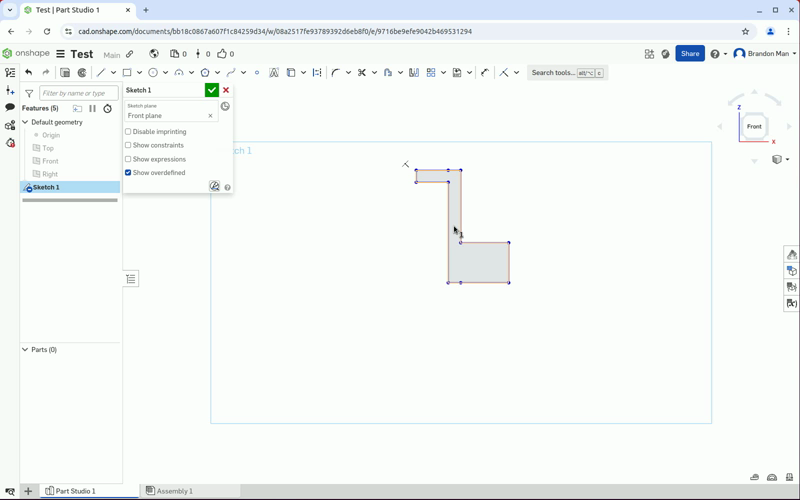
mouse_move(73, 352)
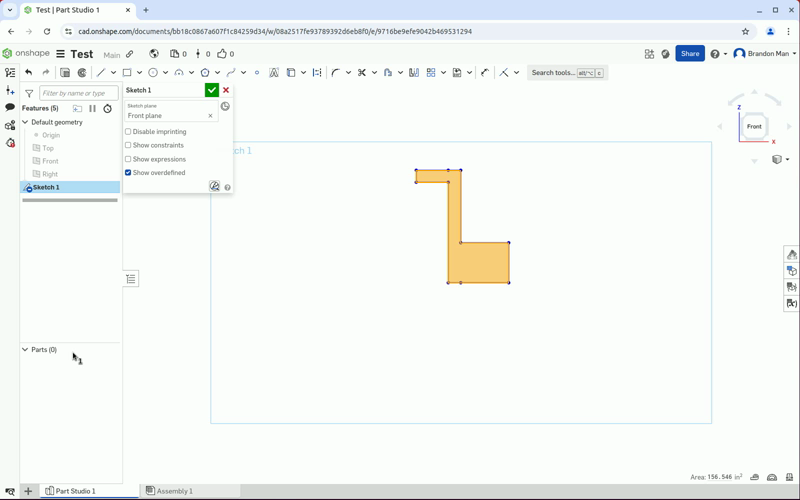
key(shift+y)
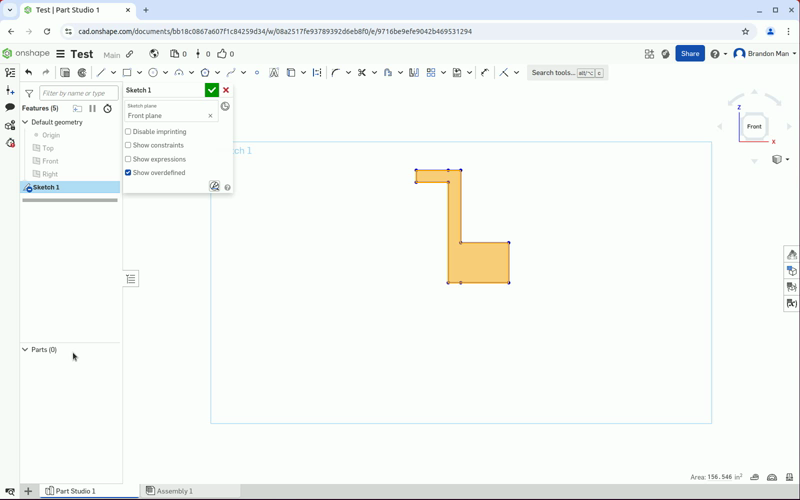
key(shift+e)
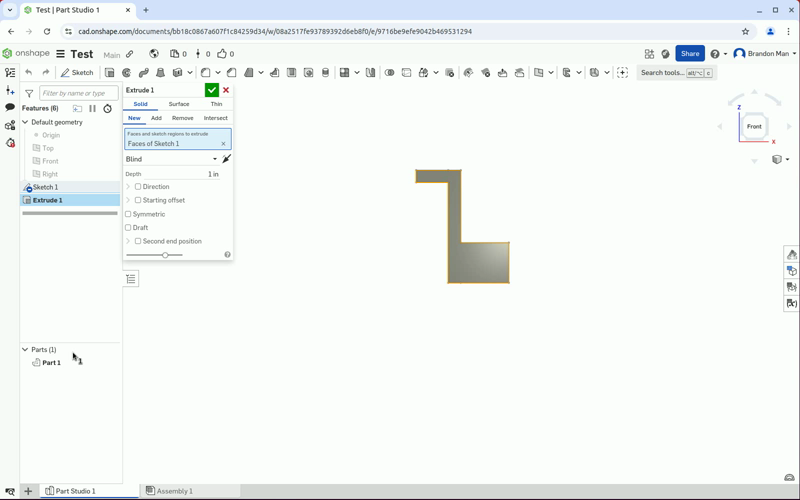
mouse_move(143, 106)
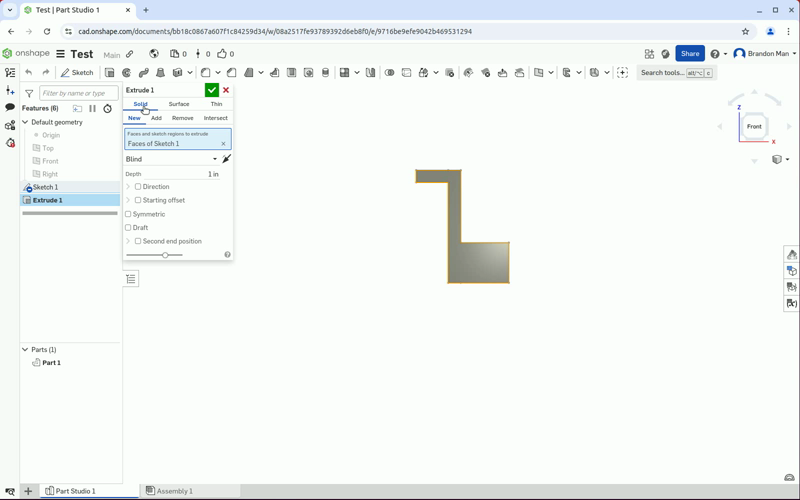
click(143, 106)
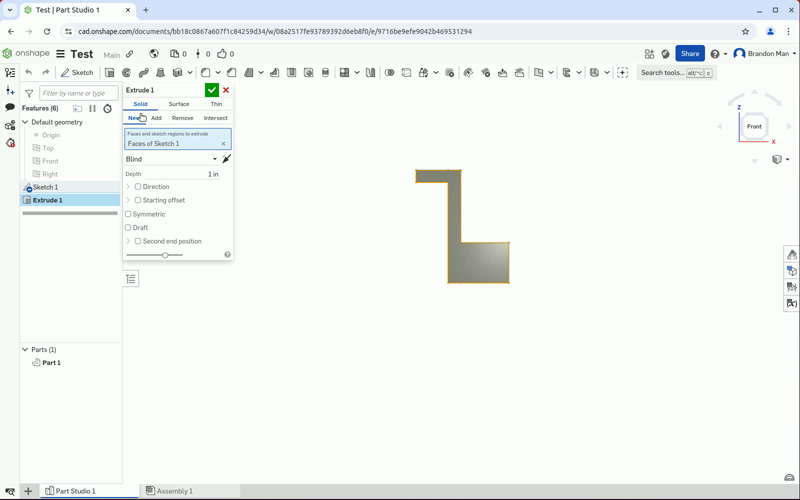
mouse_move(137, 120)
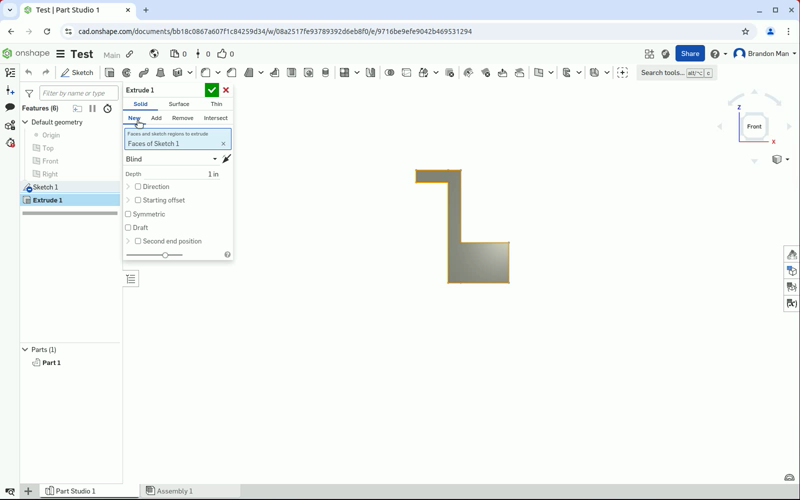
click(137, 120)
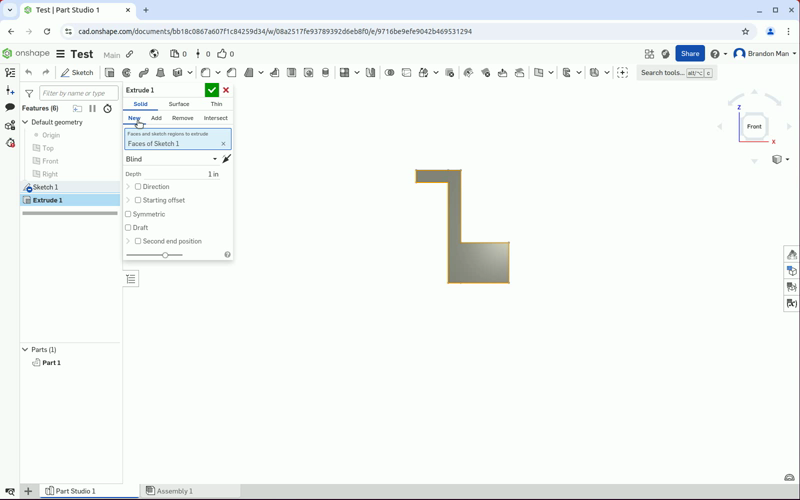
key(tab, 4)
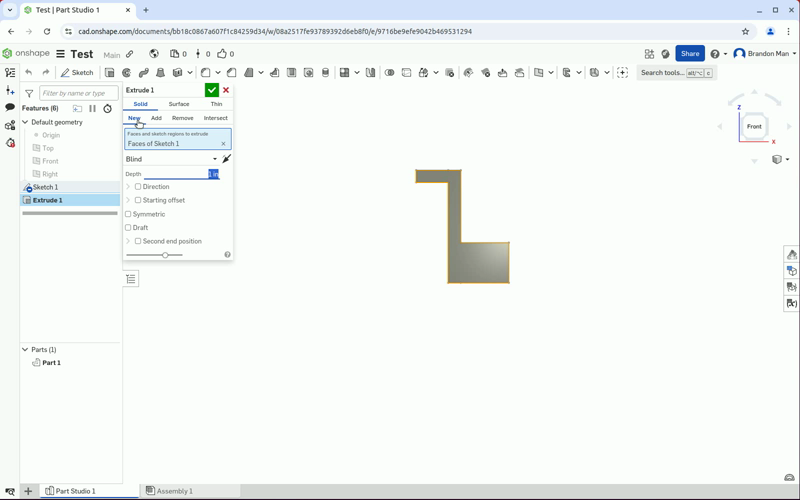
text(11.554)
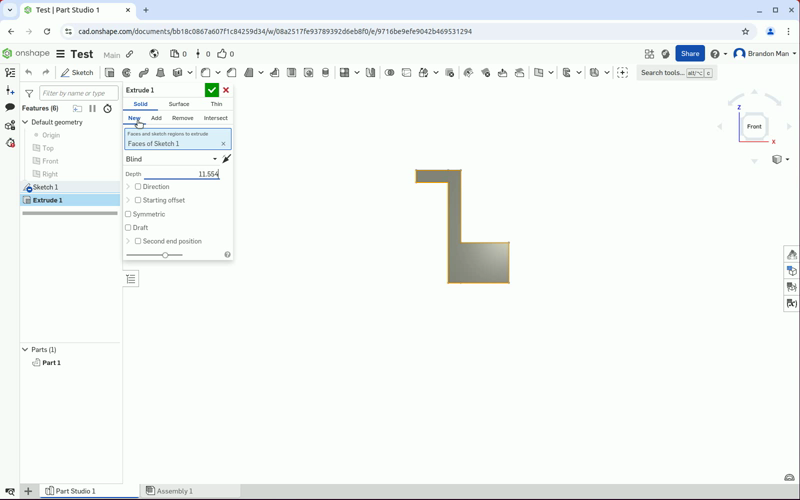
key(enter)
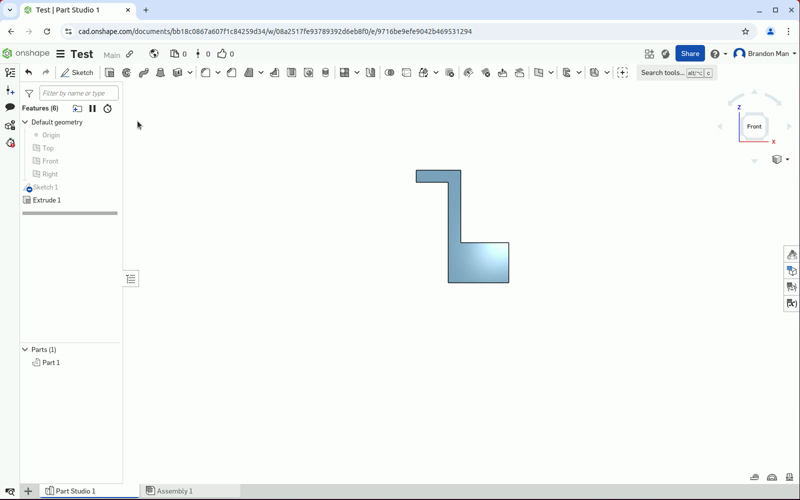
key(shift+h)
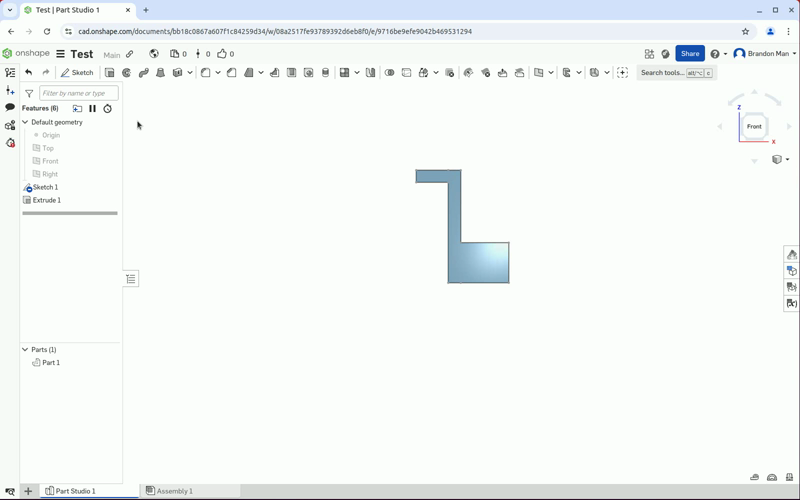
key(shift+h)
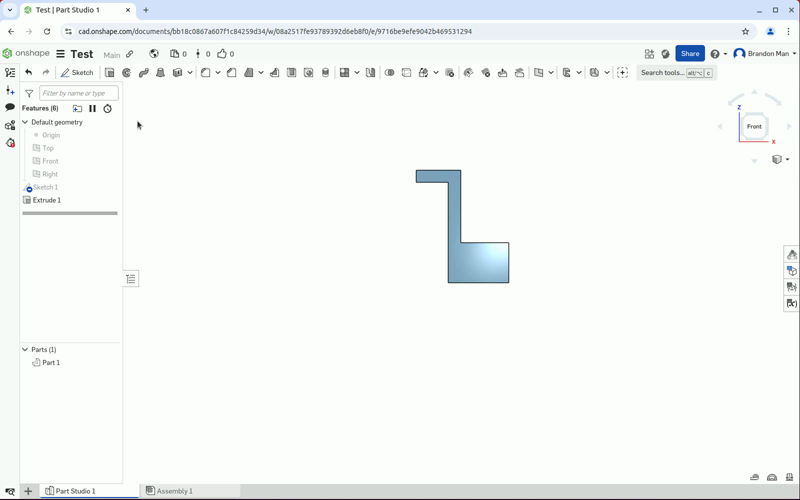
mouse_move(73, 189)
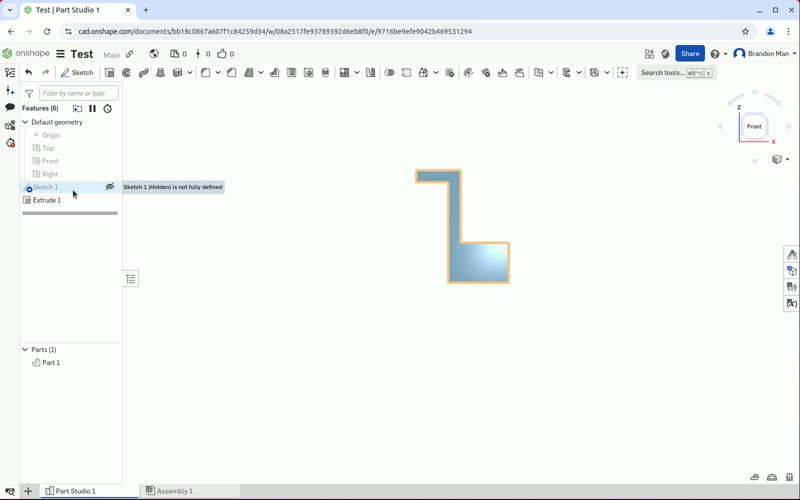
click(73, 189)
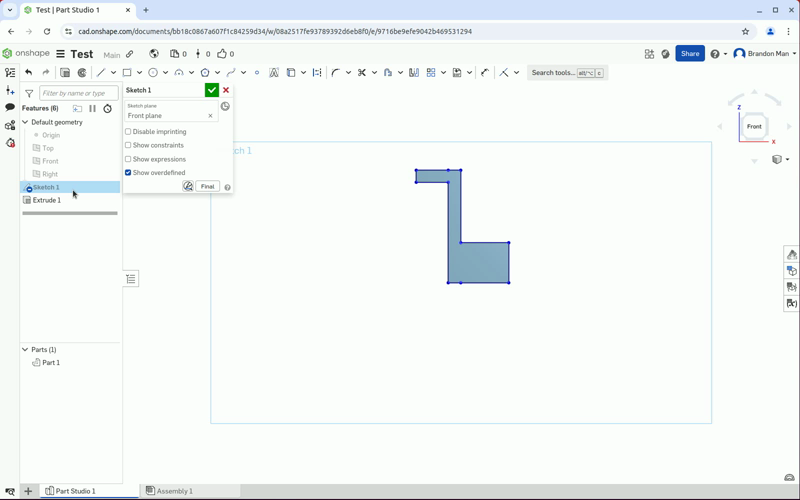
mouse_move(229, 92)
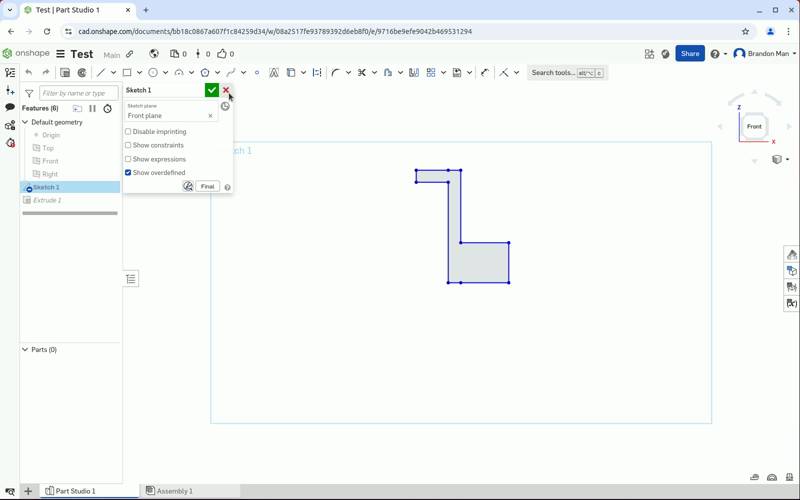
click(229, 92)
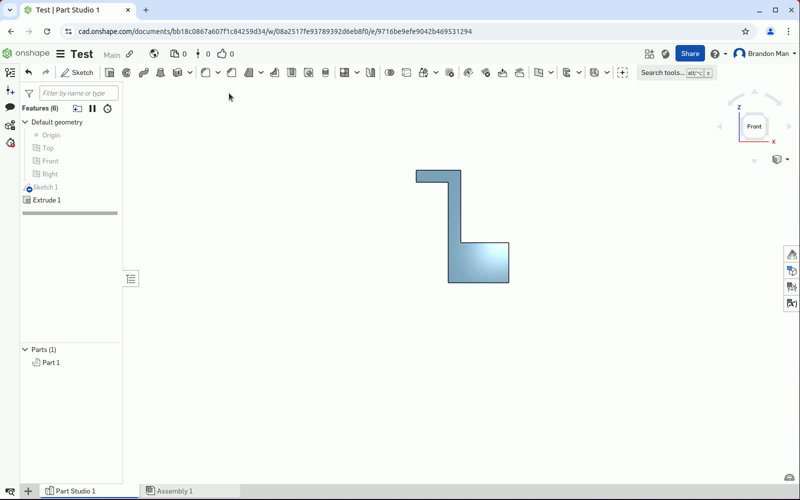
mouse_move(73, 352)
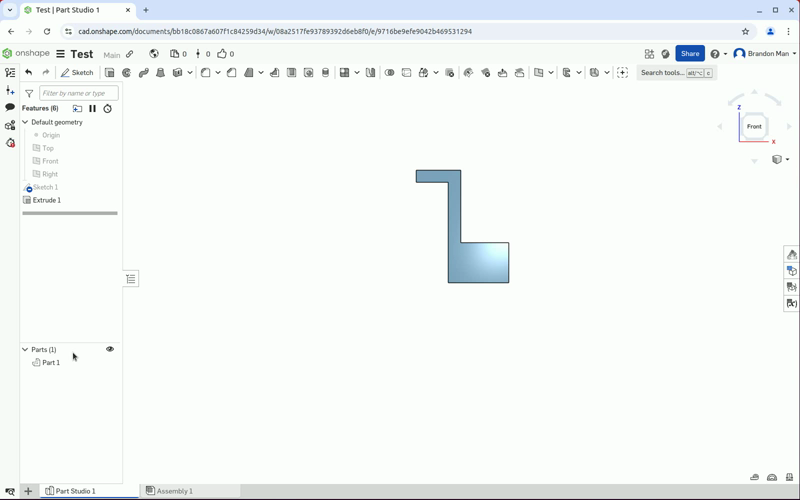
key(y)
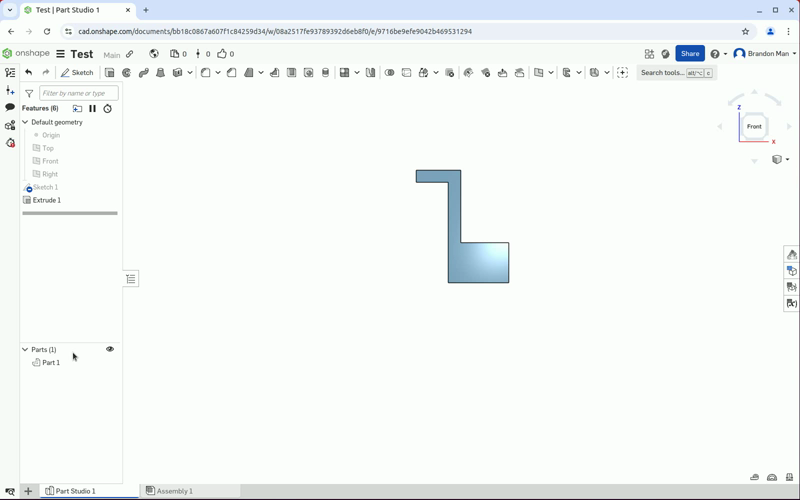
key(shift+p)
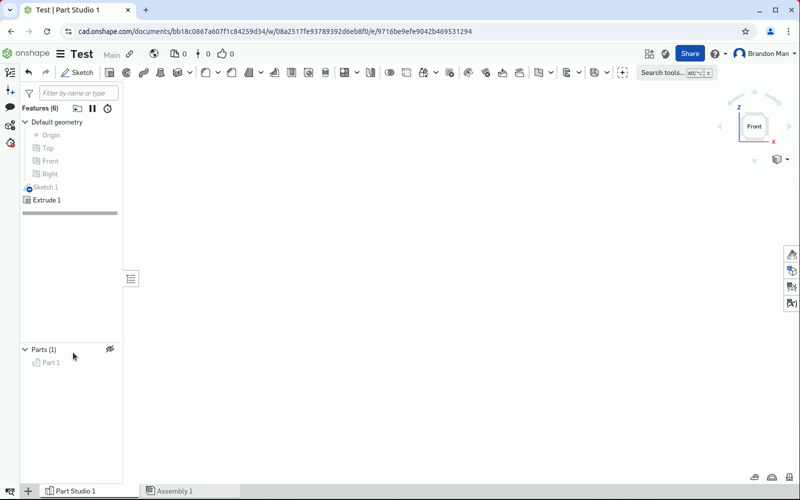
key(space)
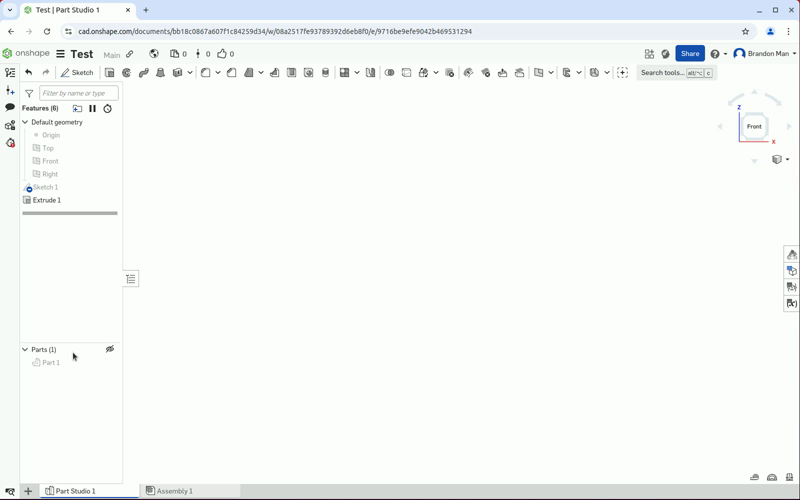
key_down(shift)
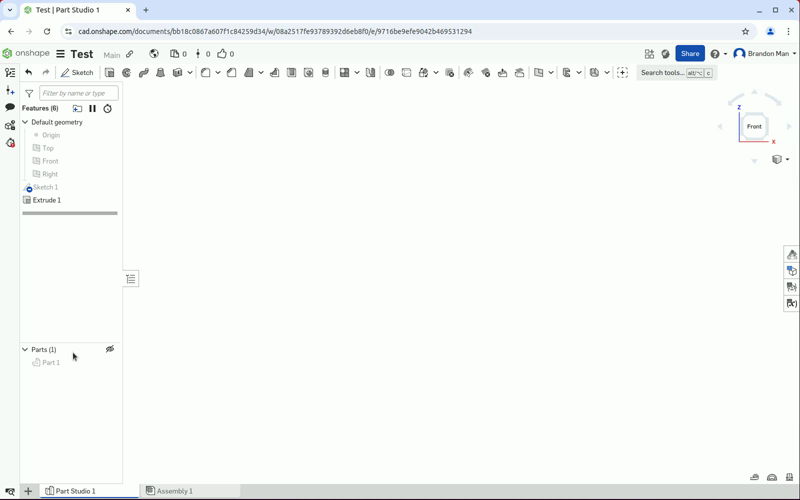
key(down)
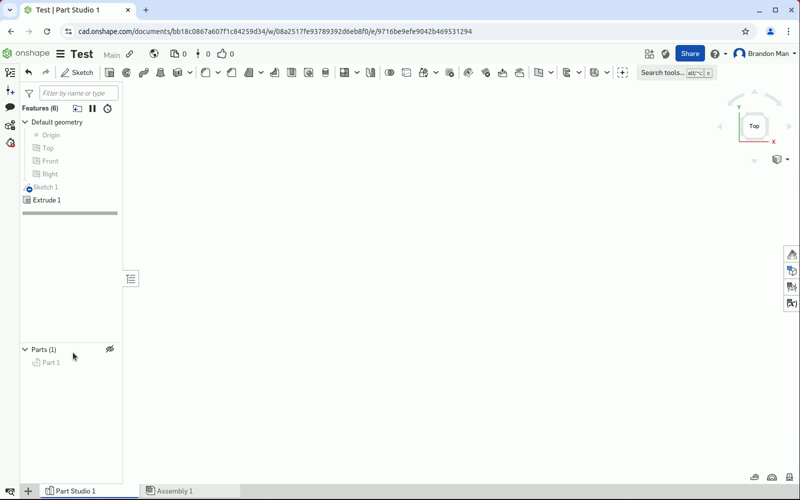
key_up(shift)
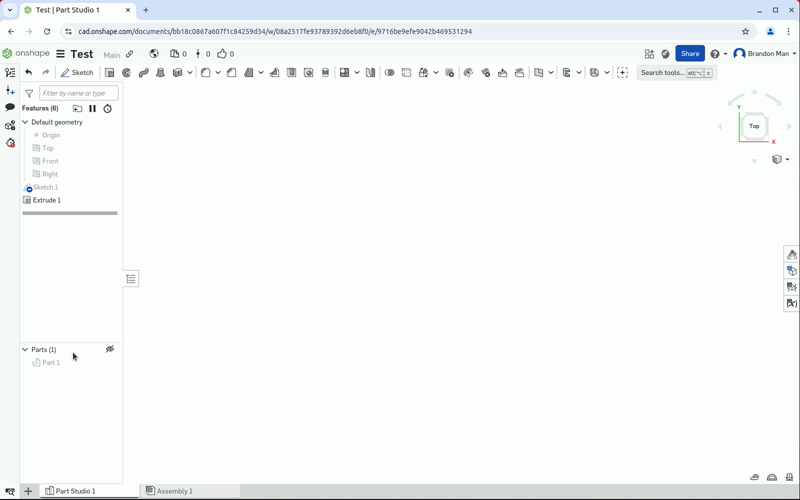
mouse_move(73, 352)
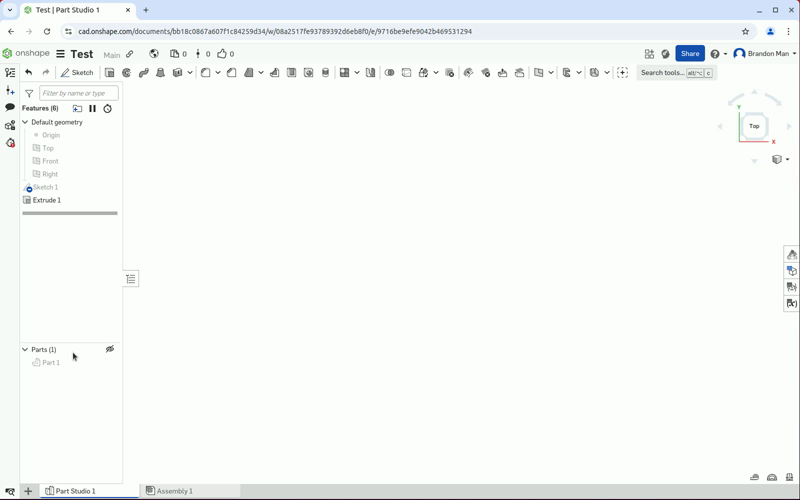
key(shift+y)
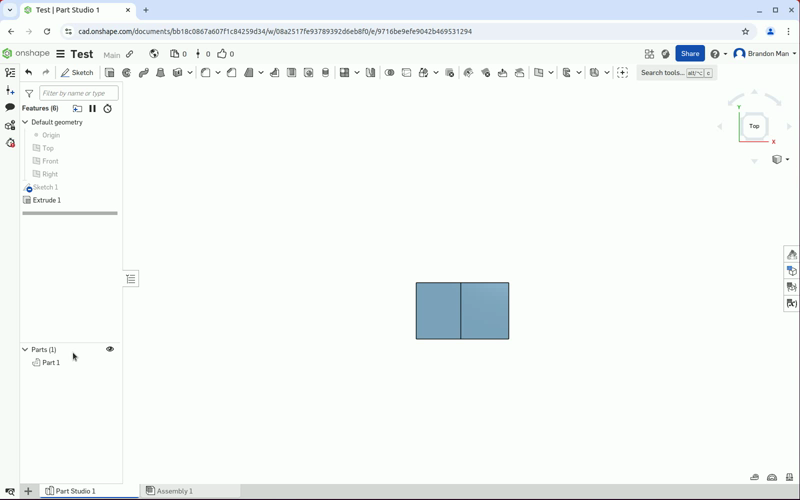
mouse_move(541, 75)
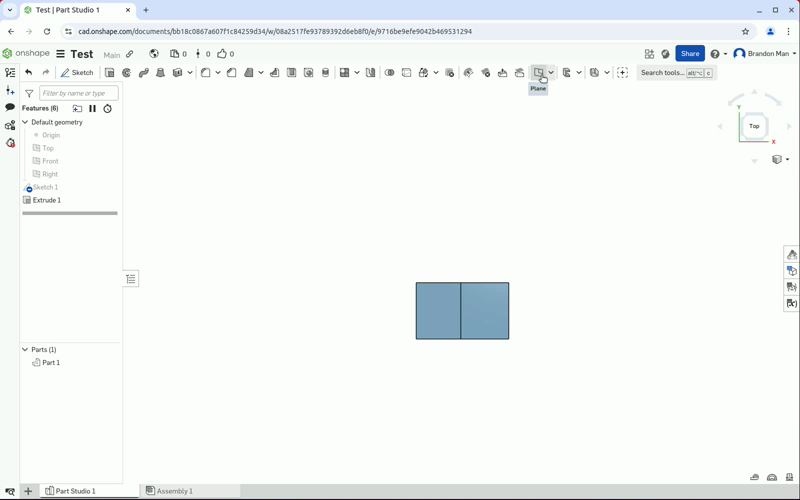
click(541, 75)
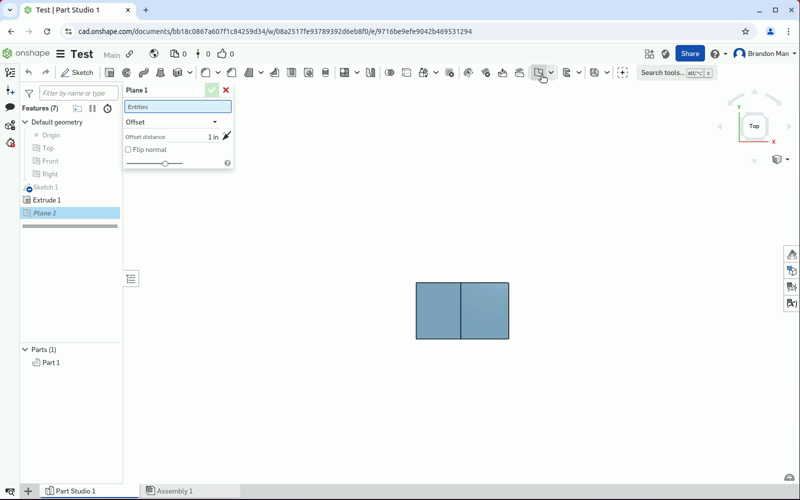
mouse_move(73, 150)
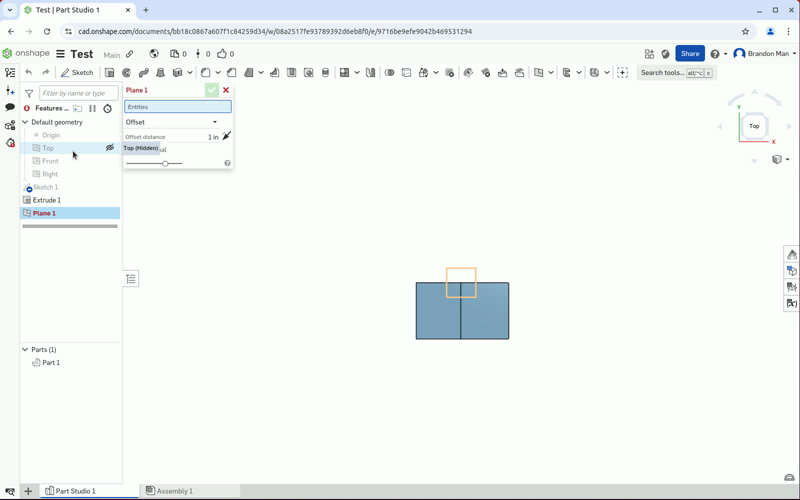
click(73, 150)
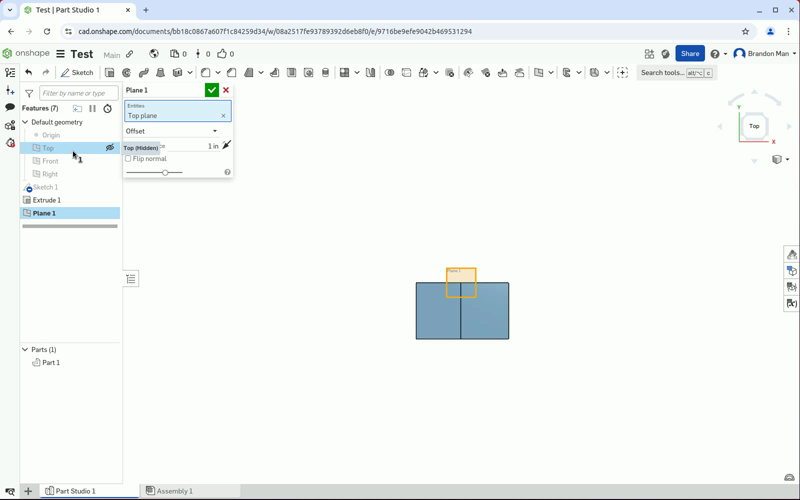
key(tab, 2)
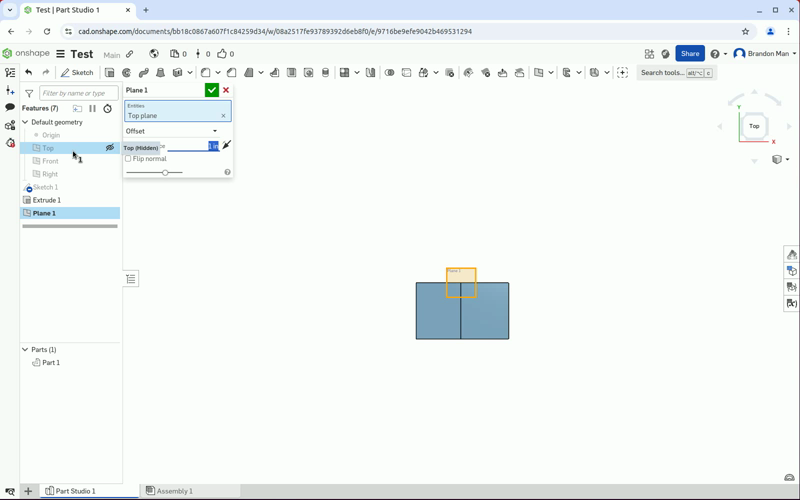
text(8.196)
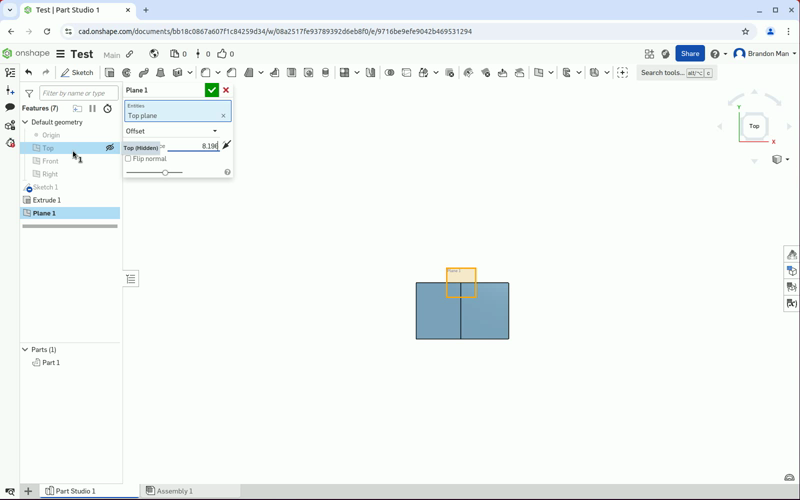
key(enter, 2)
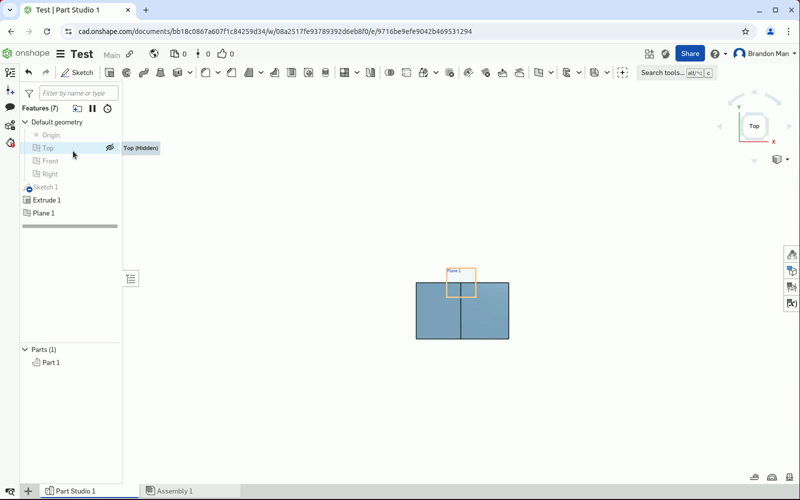
key(shift+s)
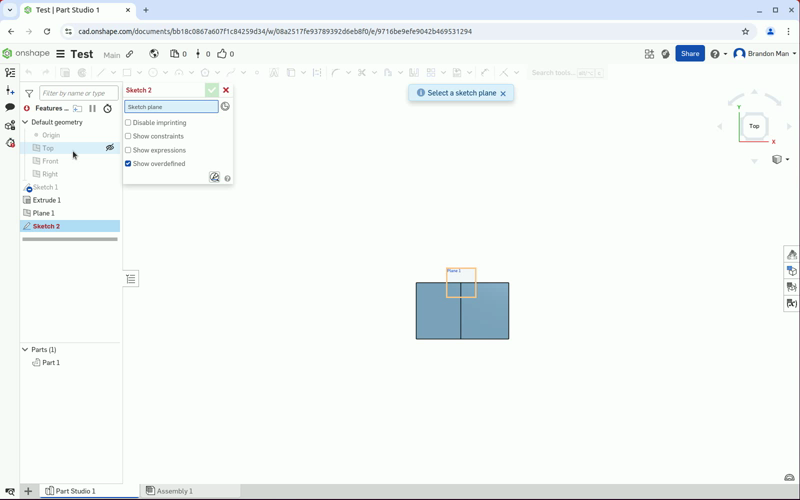
mouse_move(73, 215)
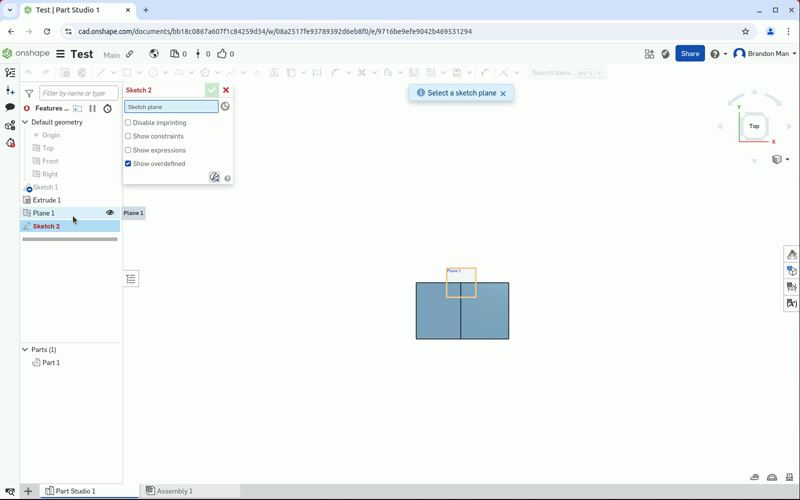
click(73, 215)
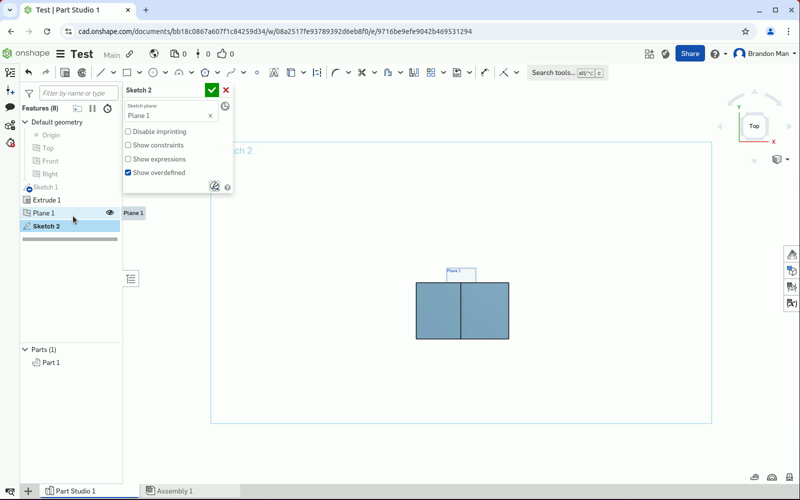
mouse_move(73, 352)
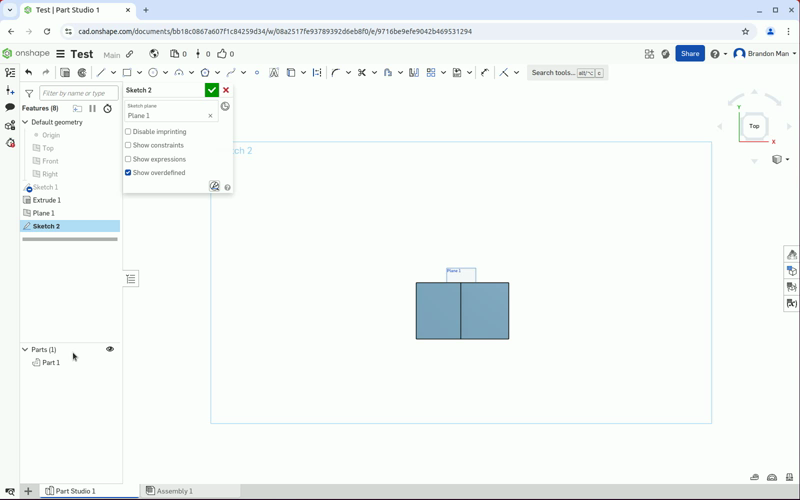
key(y)
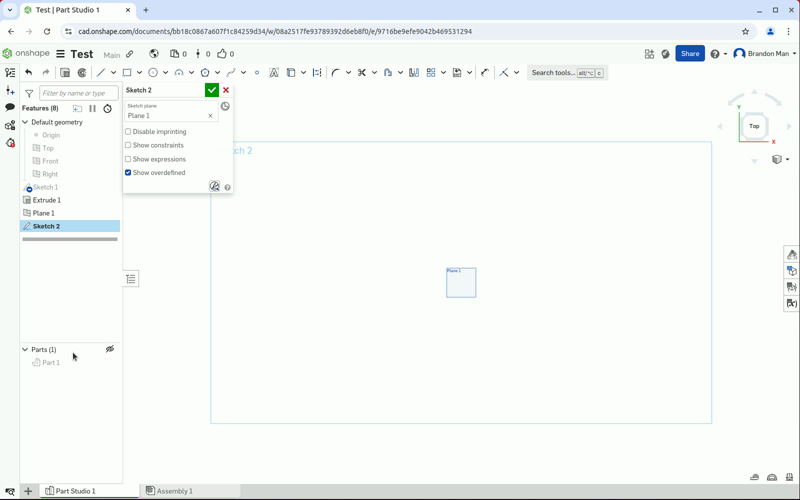
key(l)
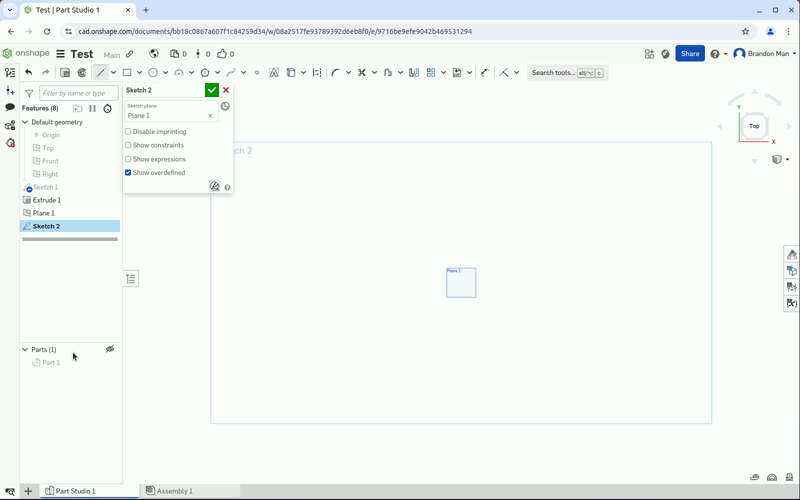
key_down(shift)
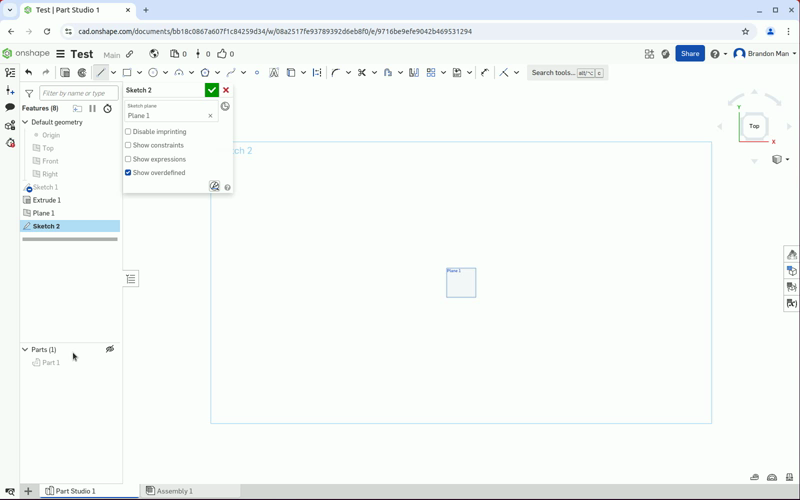
mouse_move(460, 334)
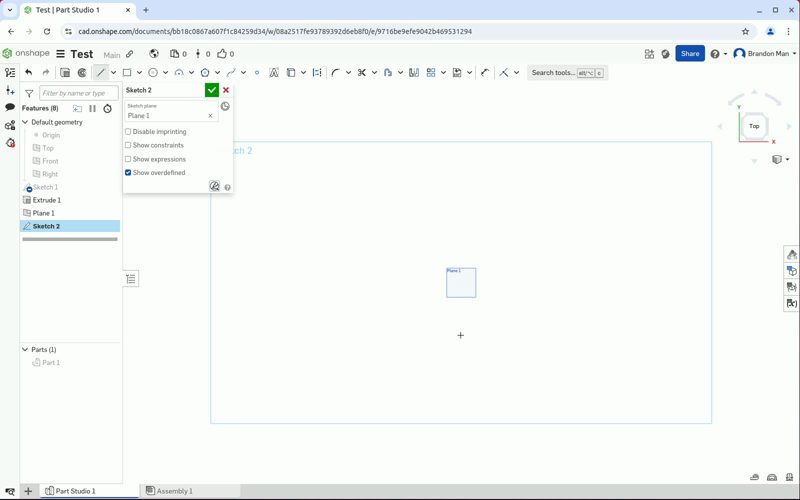
click(460, 334)
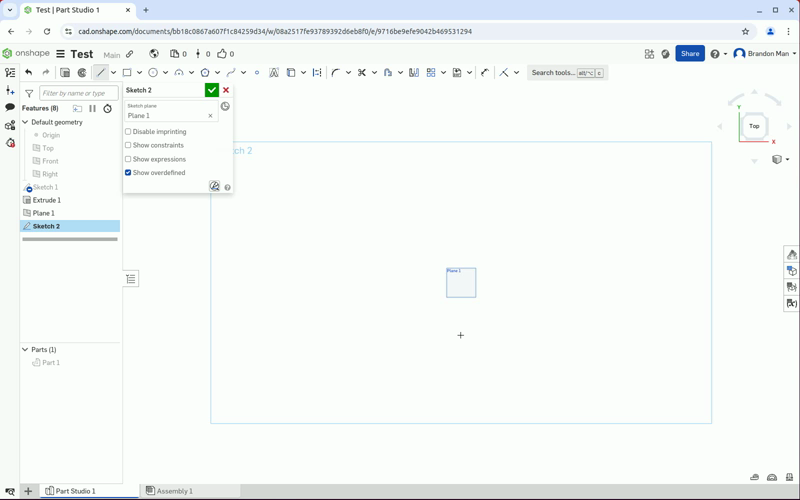
key_up(shift)
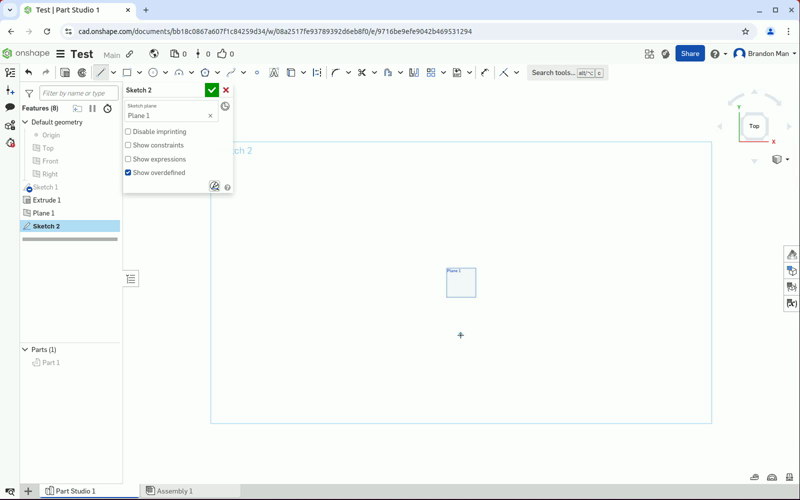
key_down(shift)
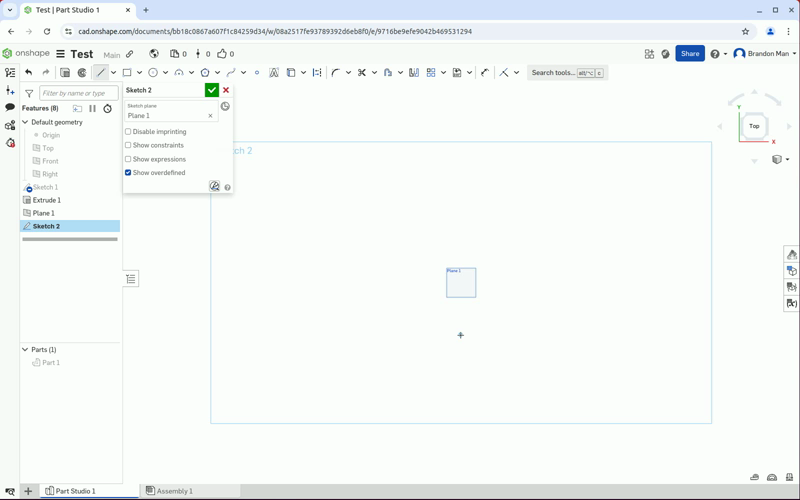
mouse_move(490, 334)
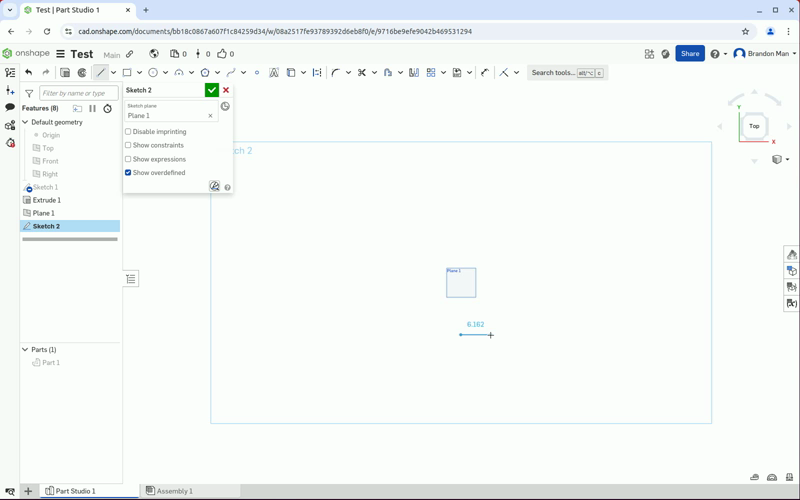
mouse_move(504, 334)
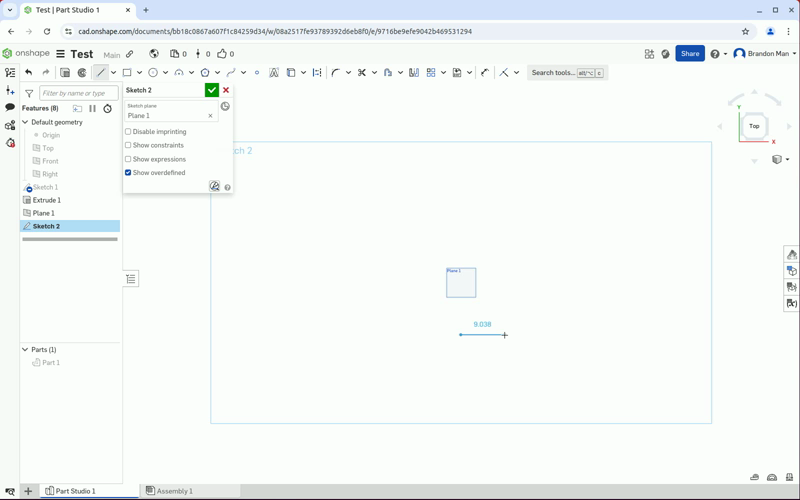
click(504, 334)
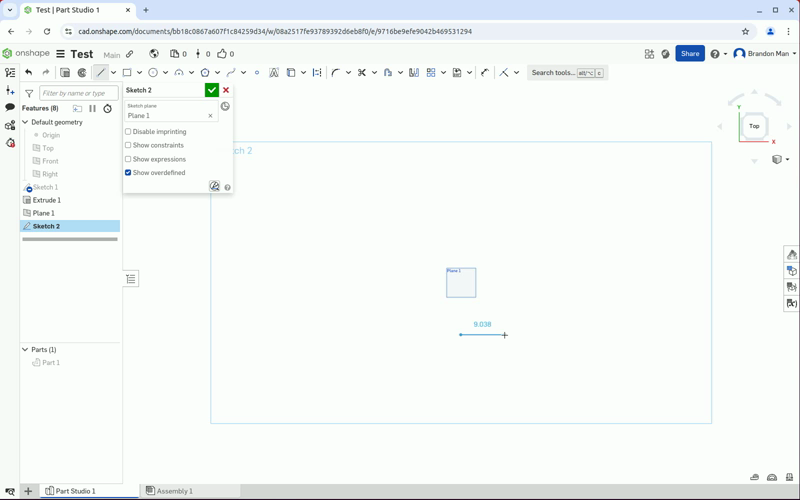
key_up(shift)
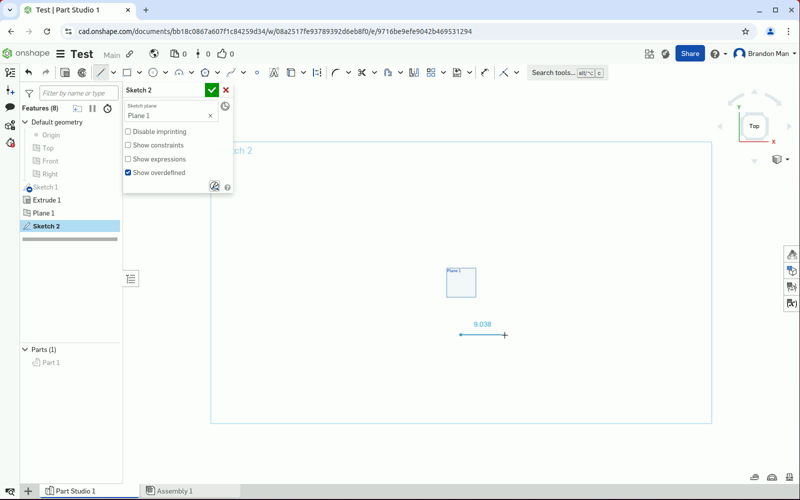
key_down(shift)
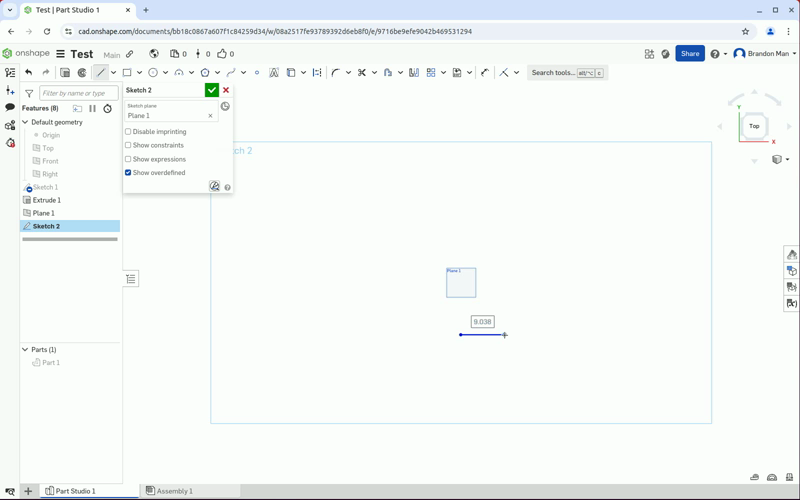
mouse_move(534, 334)
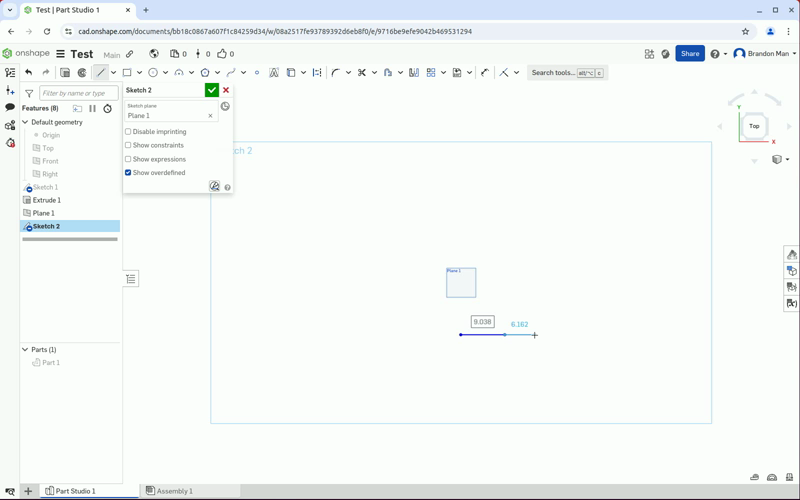
mouse_move(504, 287)
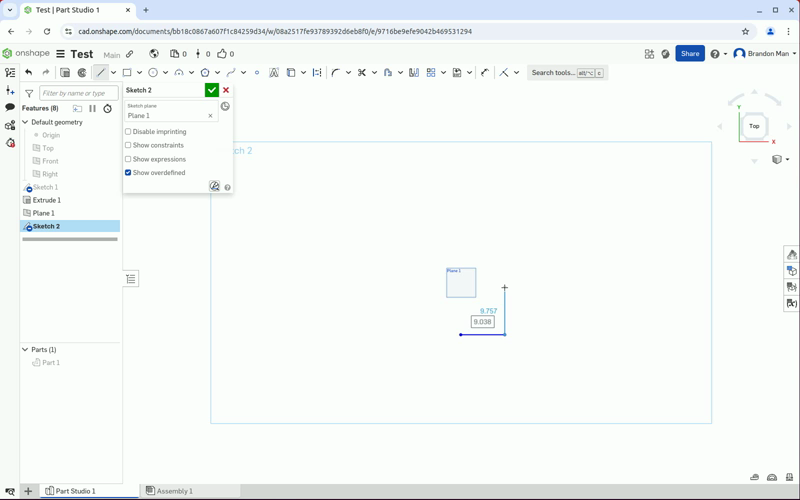
click(504, 287)
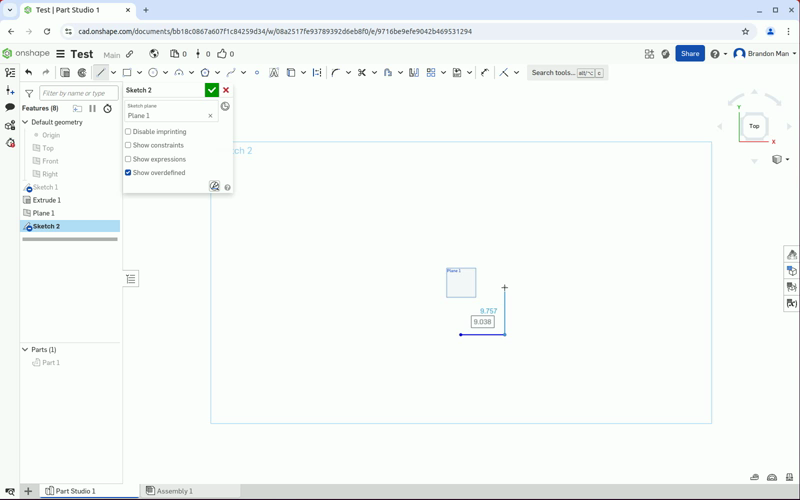
key_up(shift)
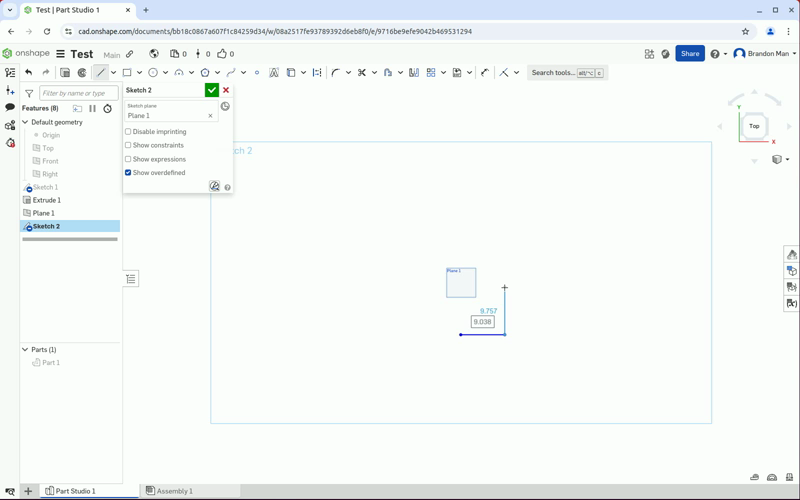
key_down(shift)
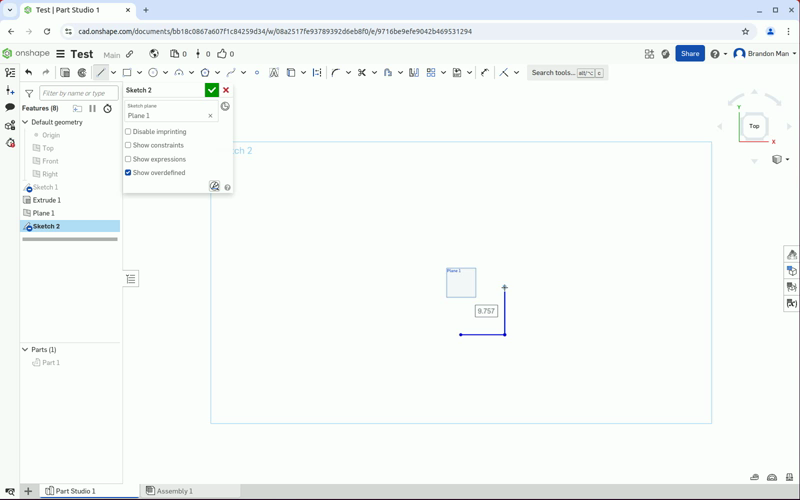
mouse_move(534, 287)
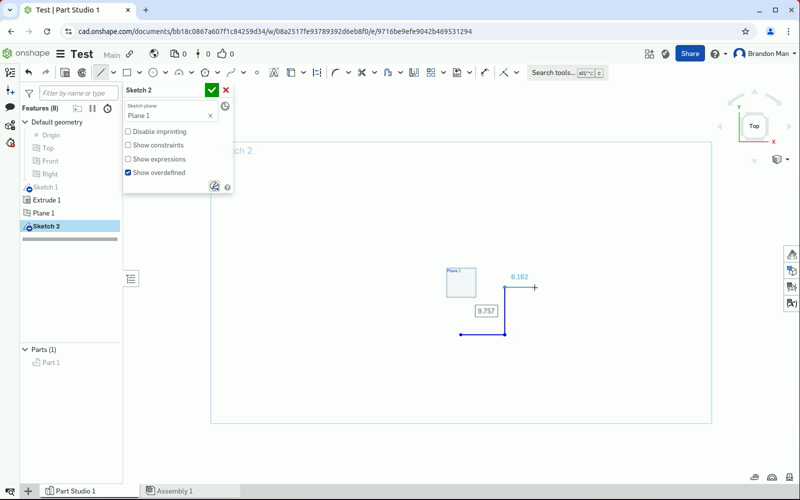
mouse_move(460, 287)
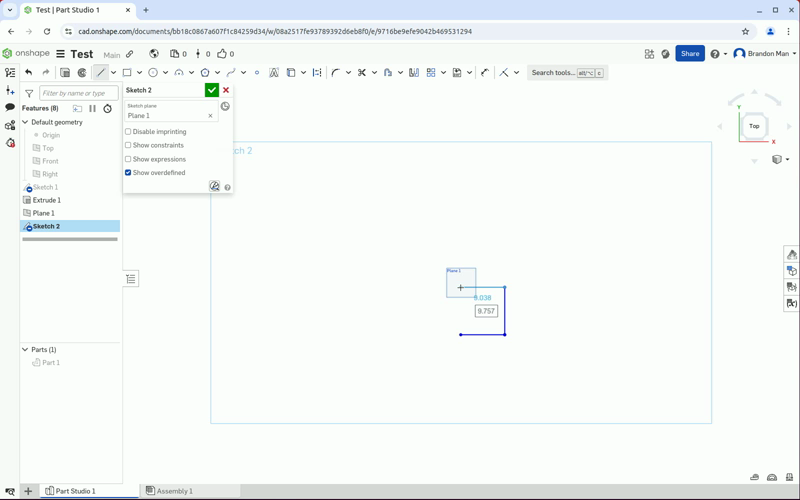
click(460, 287)
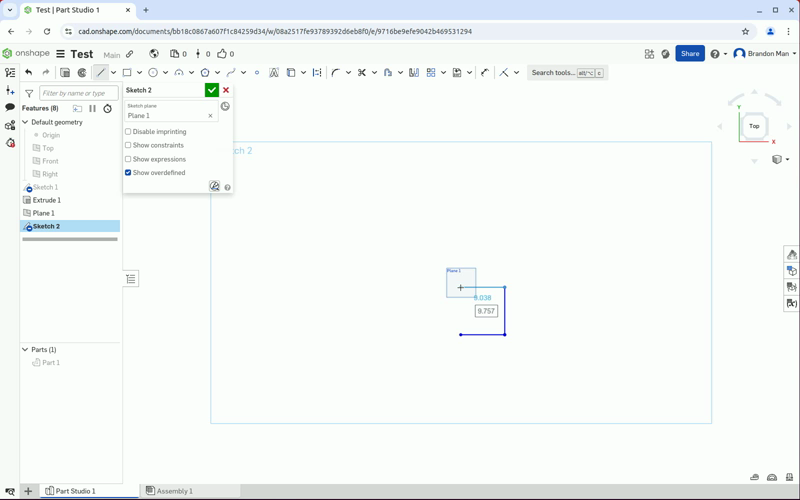
key_up(shift)
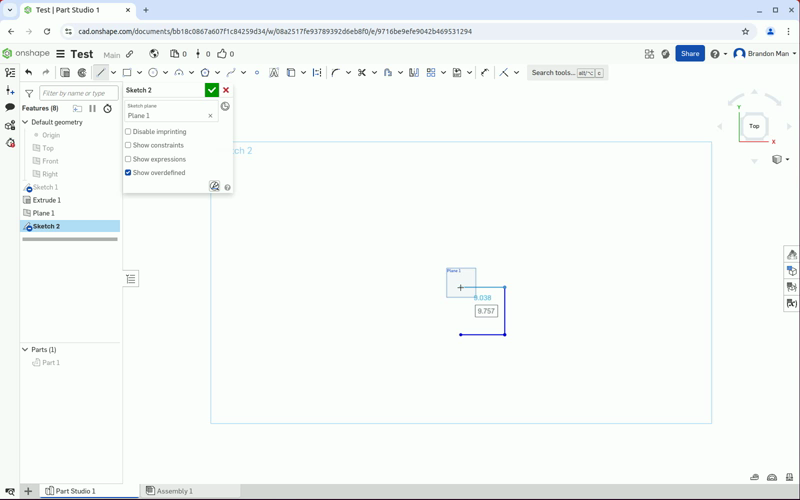
mouse_move(490, 287)
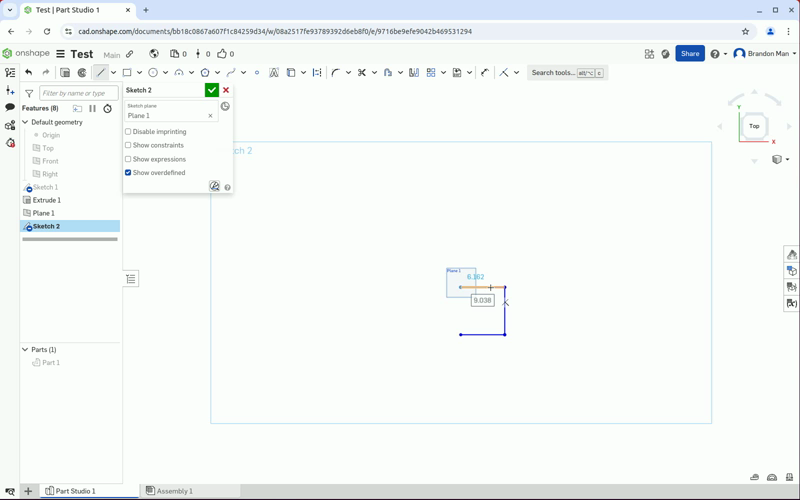
key_down(shift)
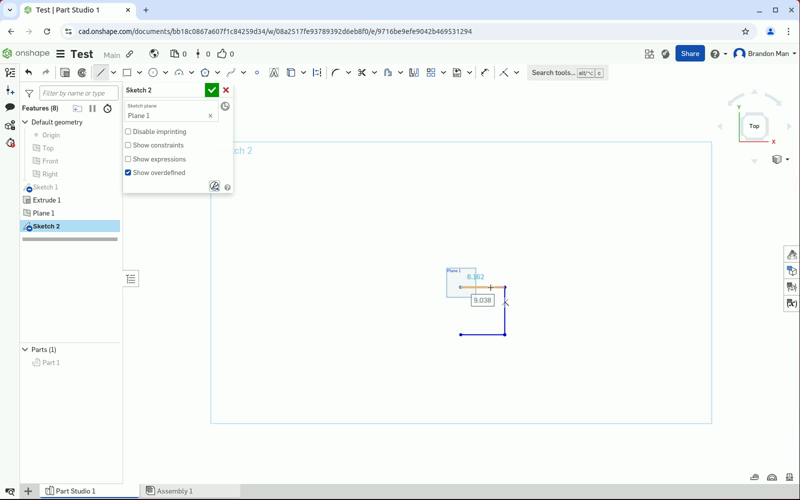
mouse_move(460, 334)
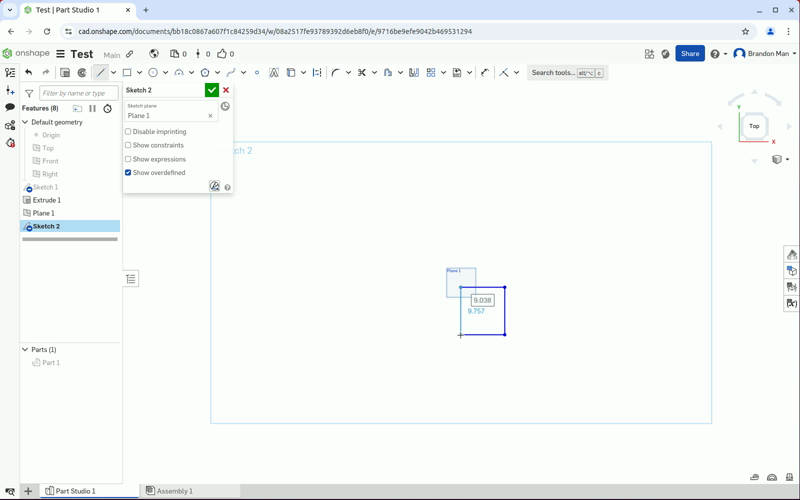
key_up(shift)
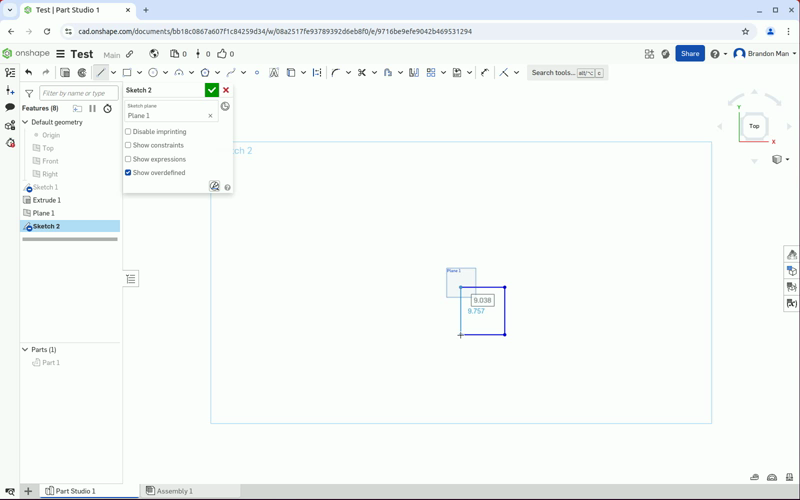
click(460, 334)
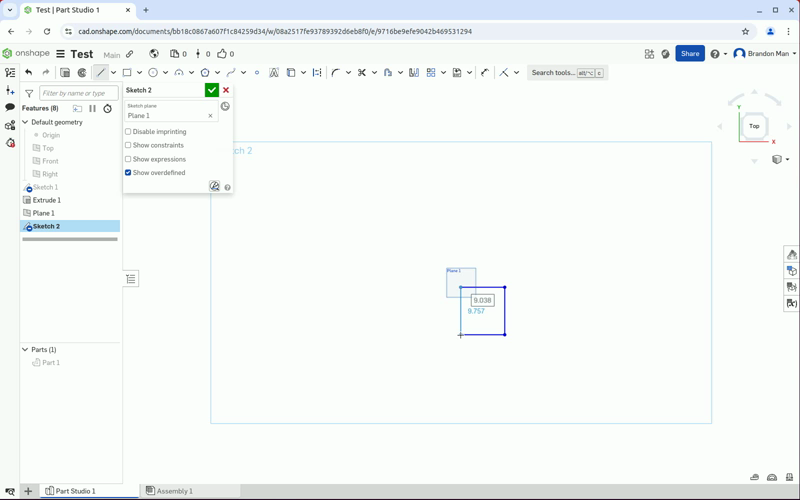
key(esc)
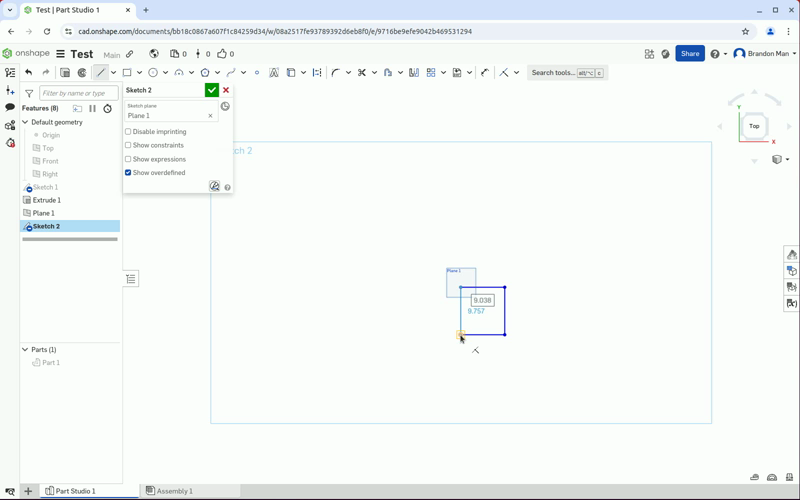
mouse_move(501, 301)
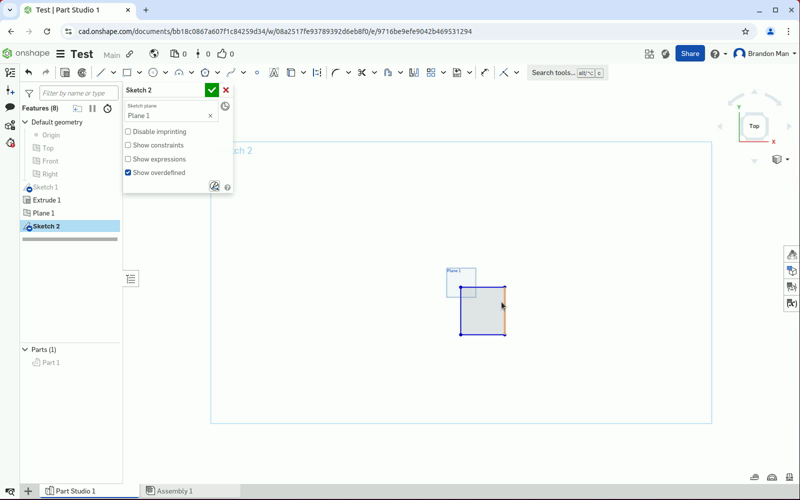
click(501, 301)
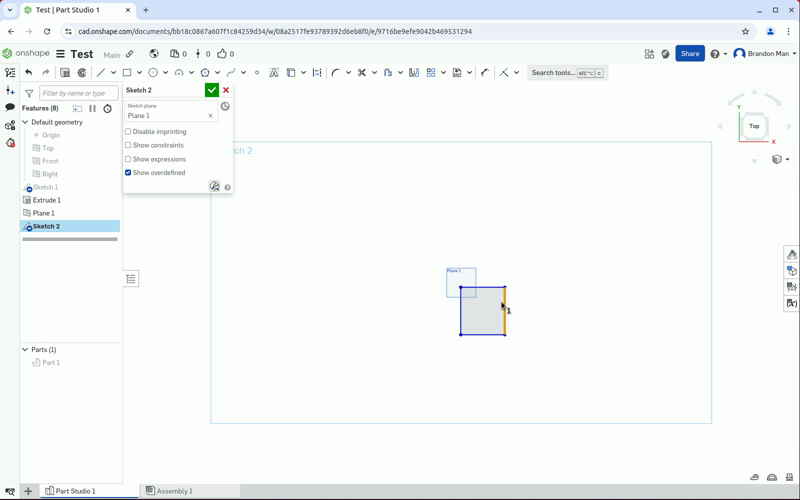
mouse_move(73, 352)
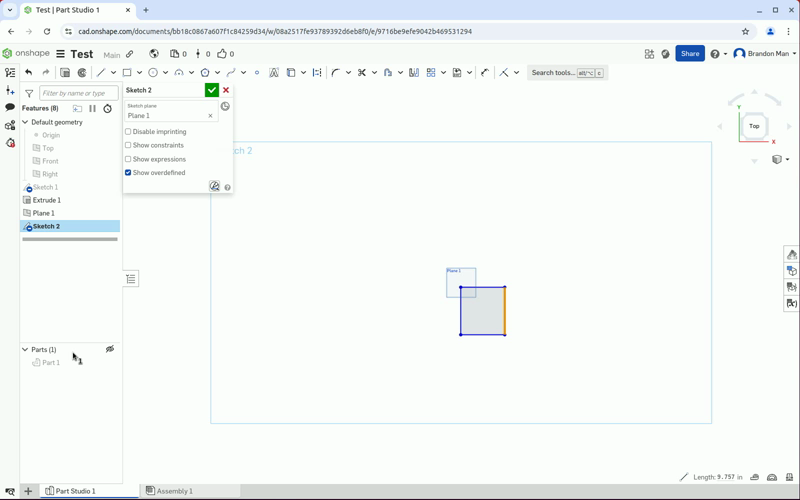
key(shift+y)
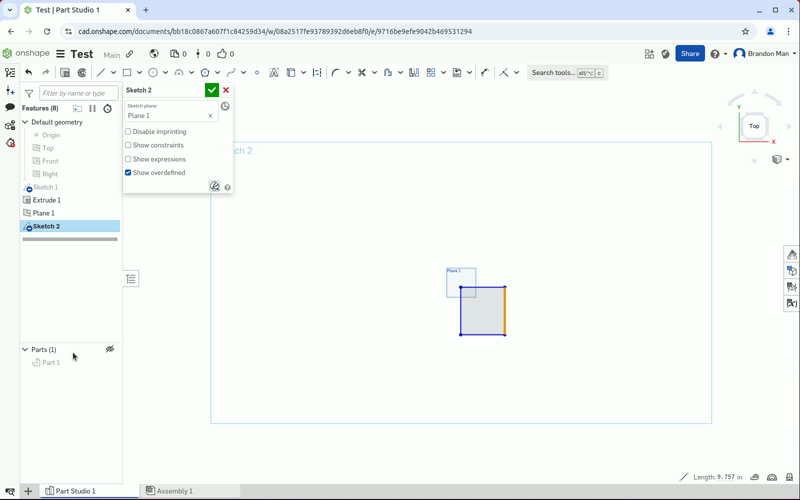
key(shift+e)
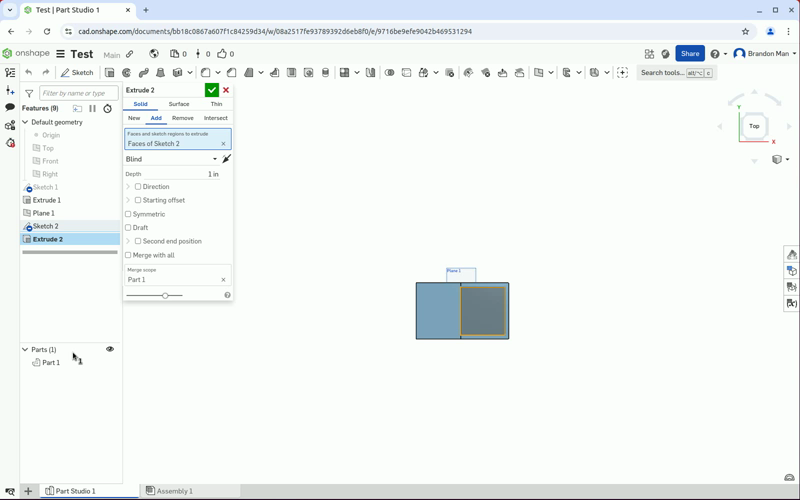
mouse_move(143, 106)
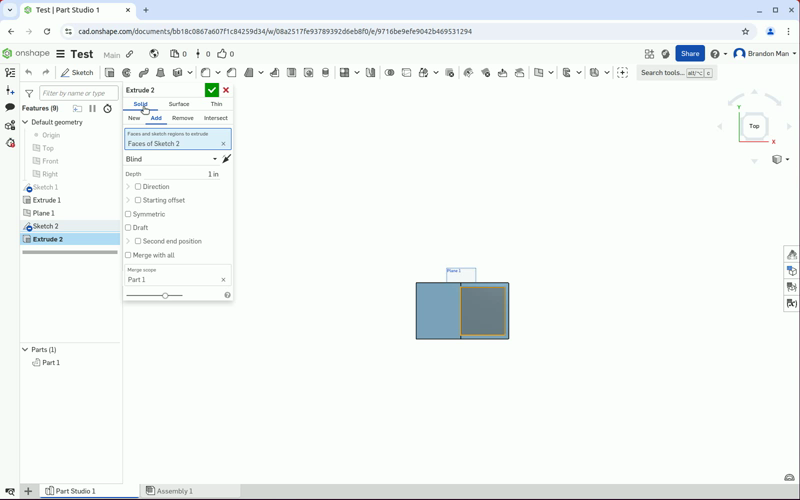
click(143, 106)
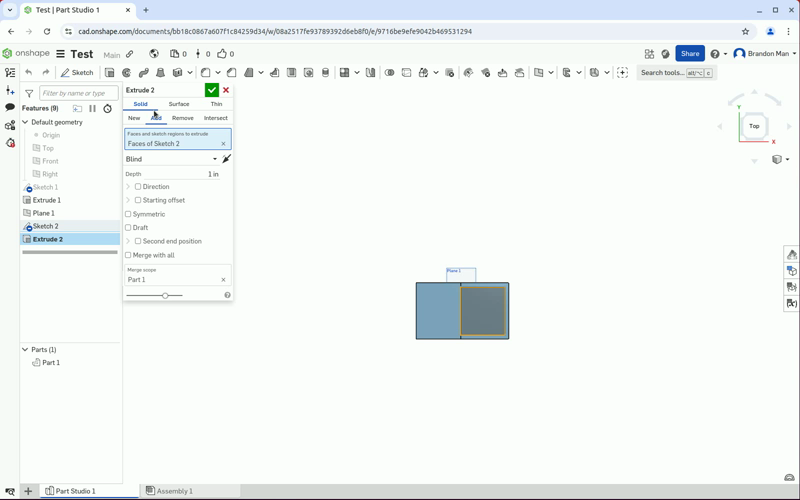
mouse_move(186, 120)
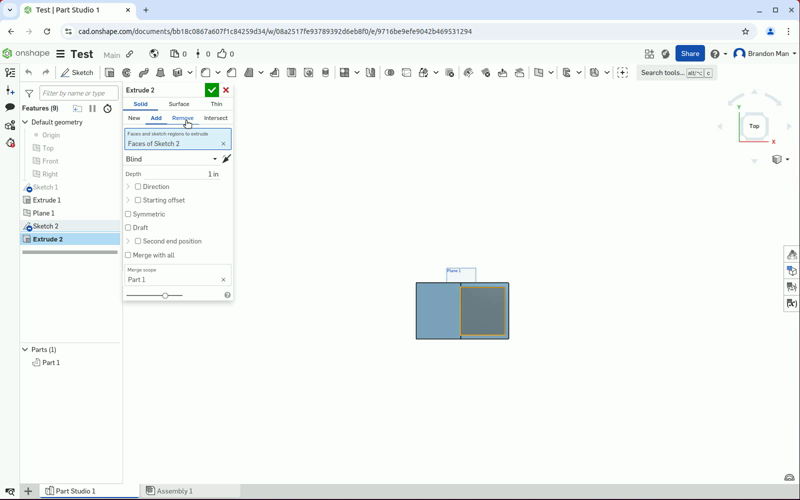
click(186, 120)
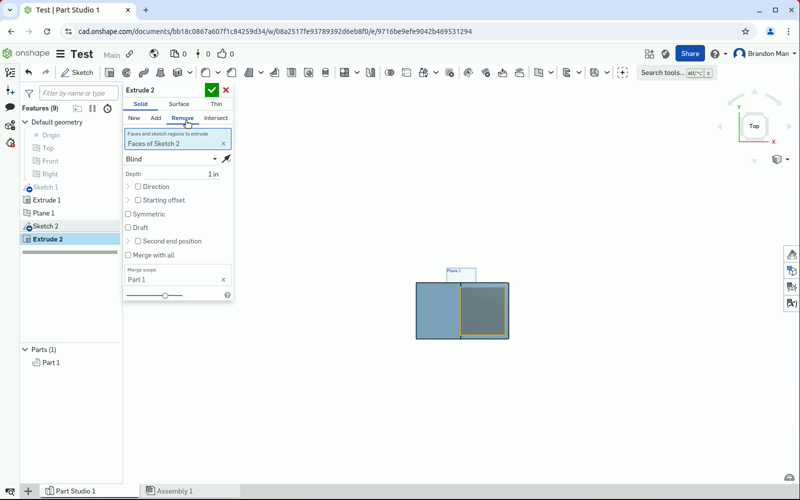
key(tab, 4)
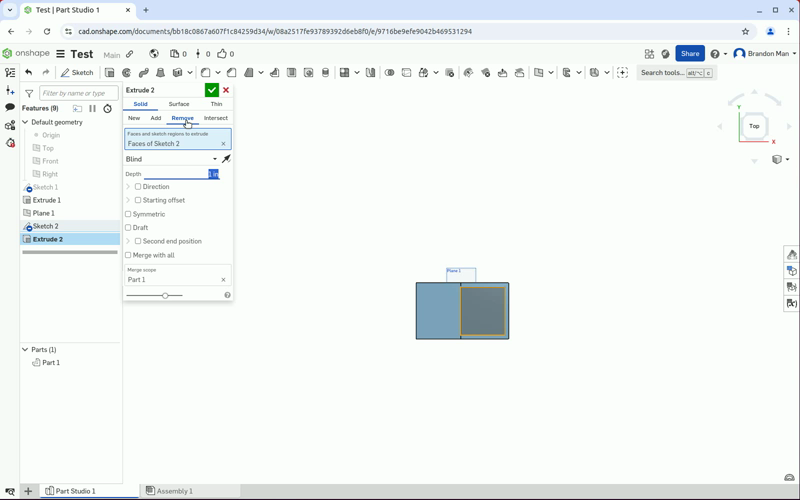
text(6.499)
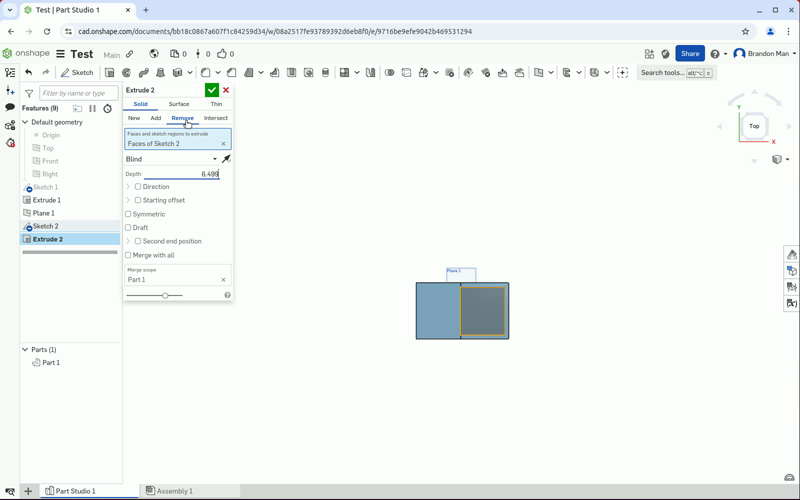
key(tab, 6)
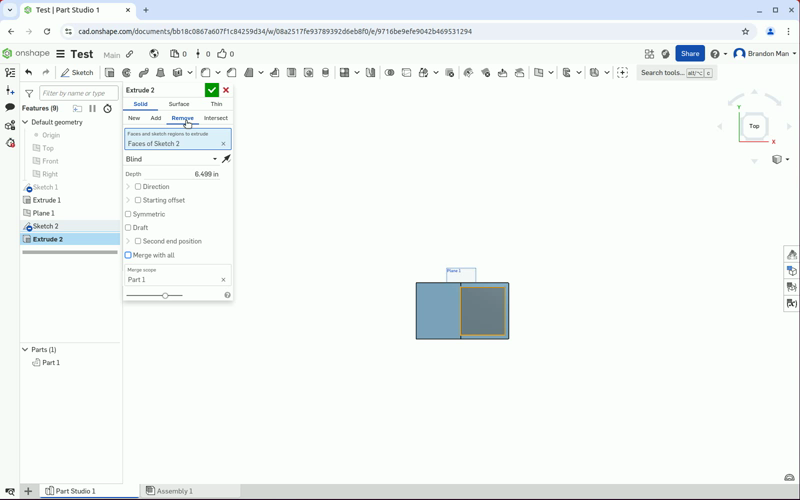
key(space)
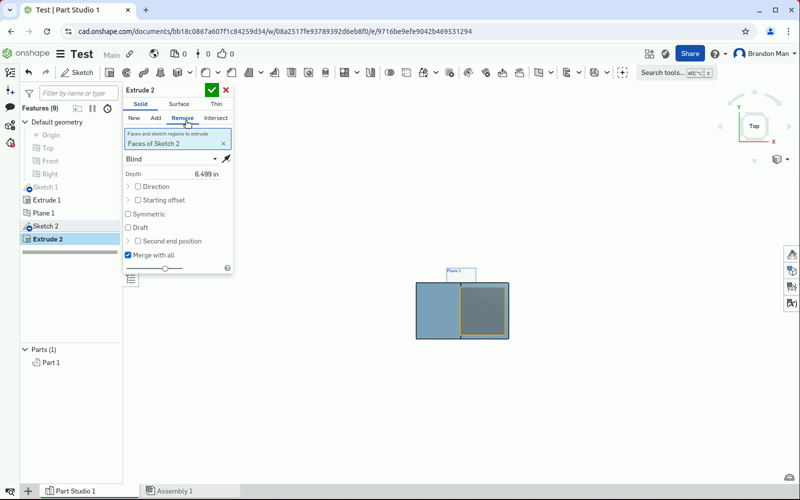
key(enter)
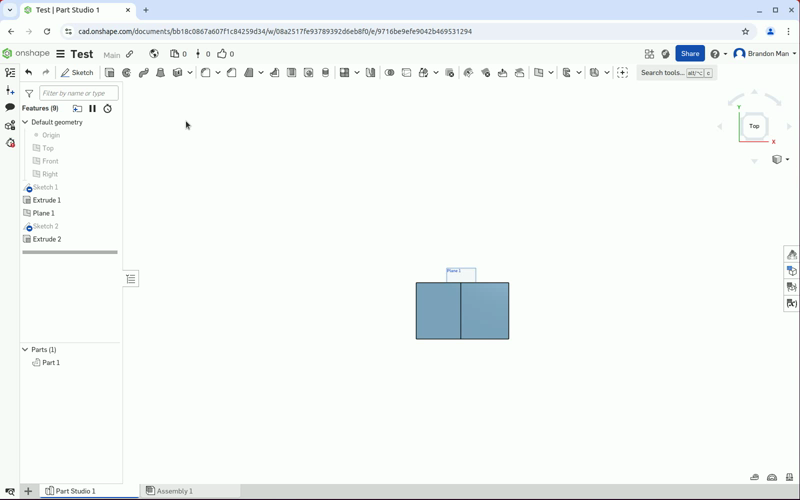
key(shift+h)
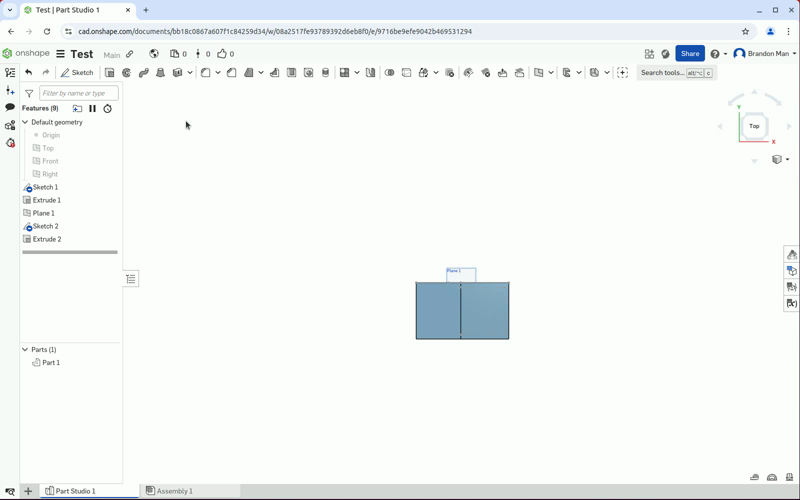
key(shift+h)
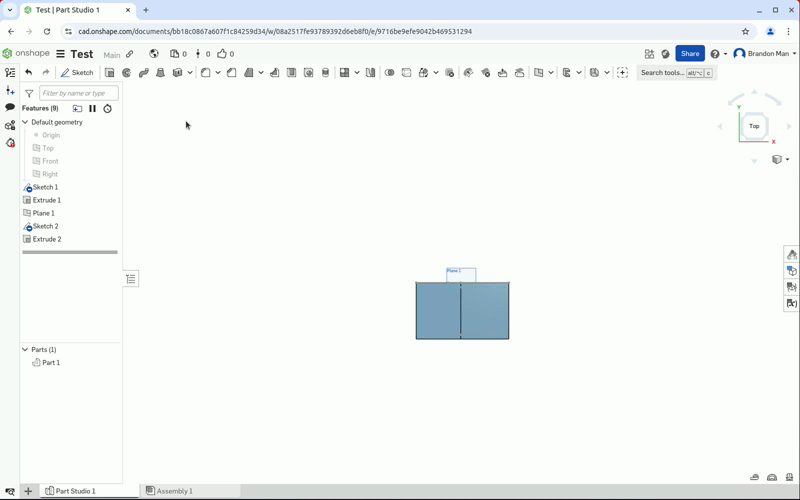
key(shift+7)
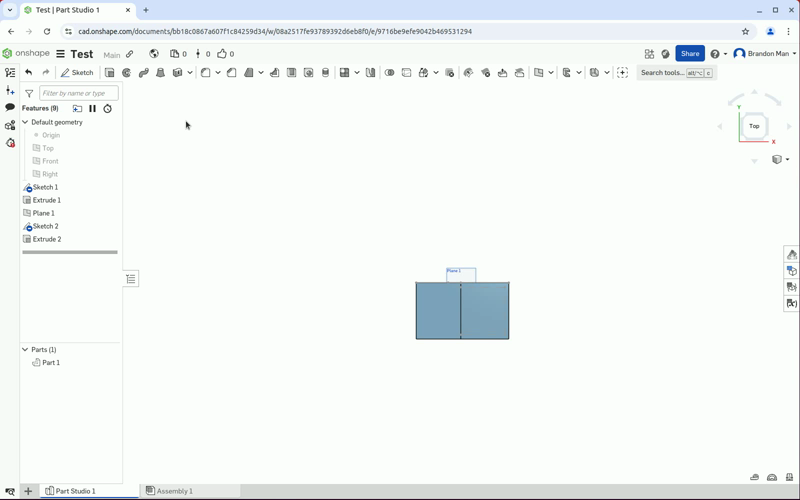
key(up, 3)
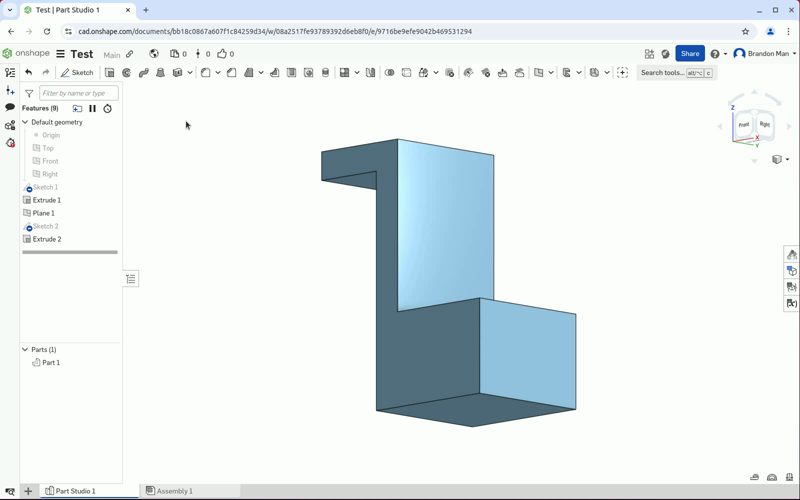
key(left, 3)
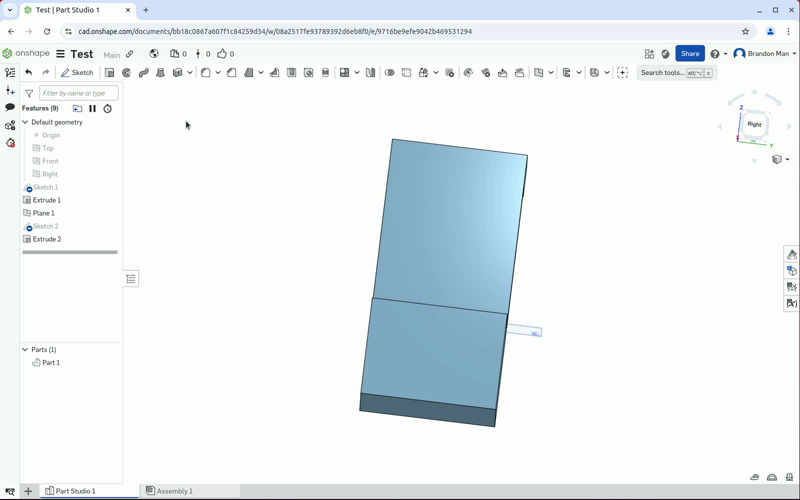
key(right, 3)
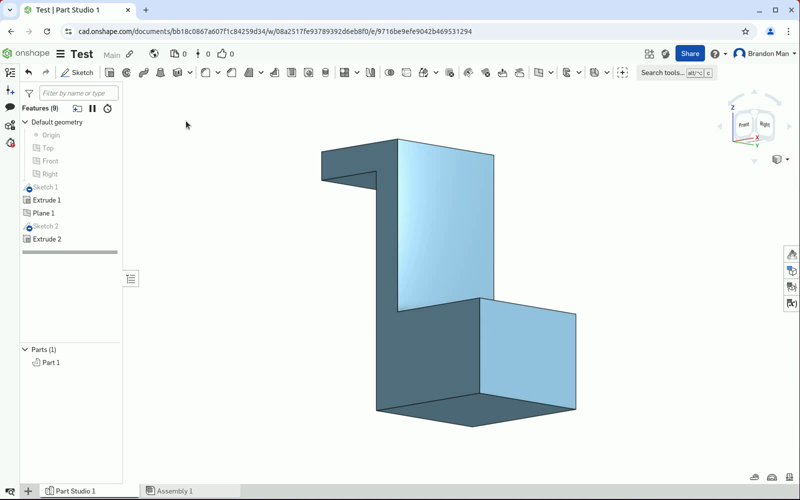
key(down, 3)
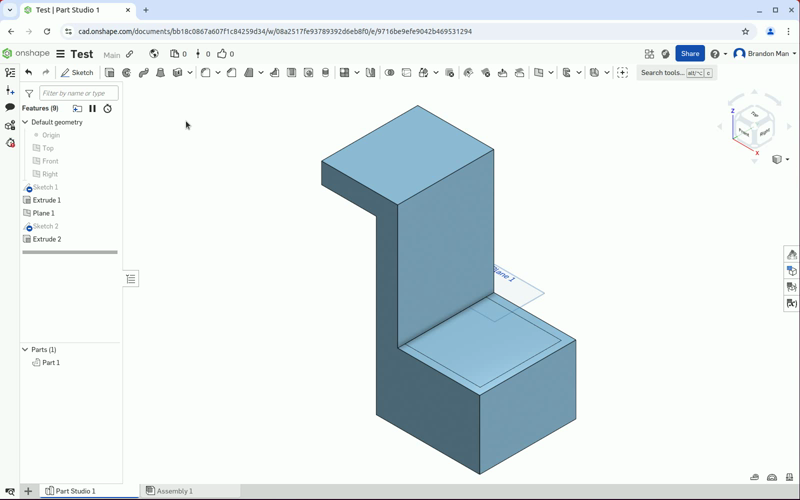
mouse_move(73, 189)
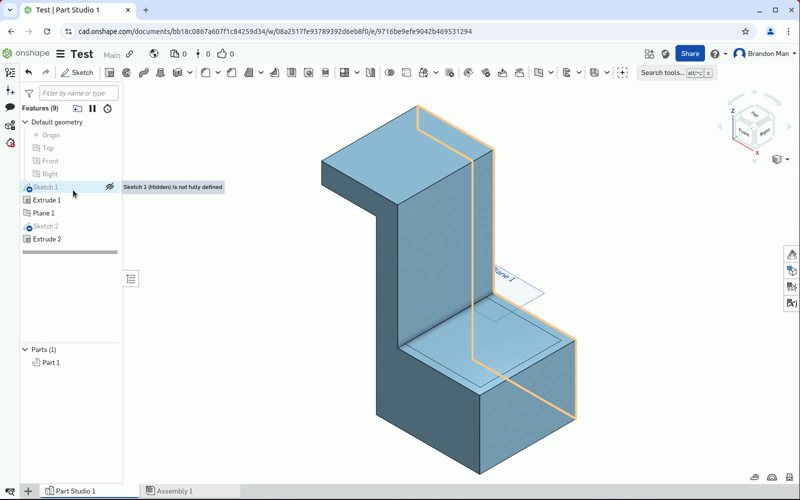
click(73, 189)